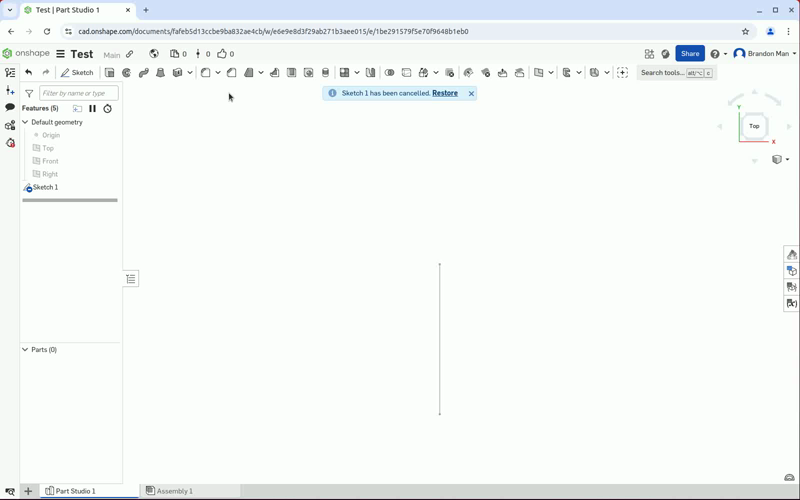
key(shift+h)
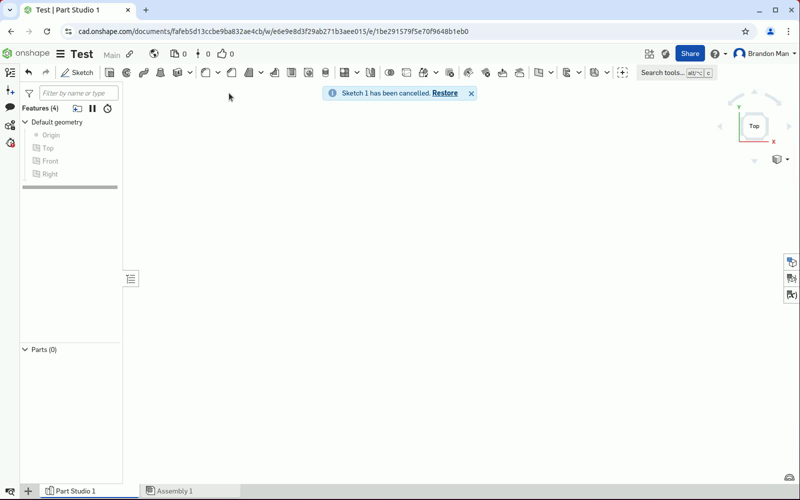
mouse_move(73, 352)
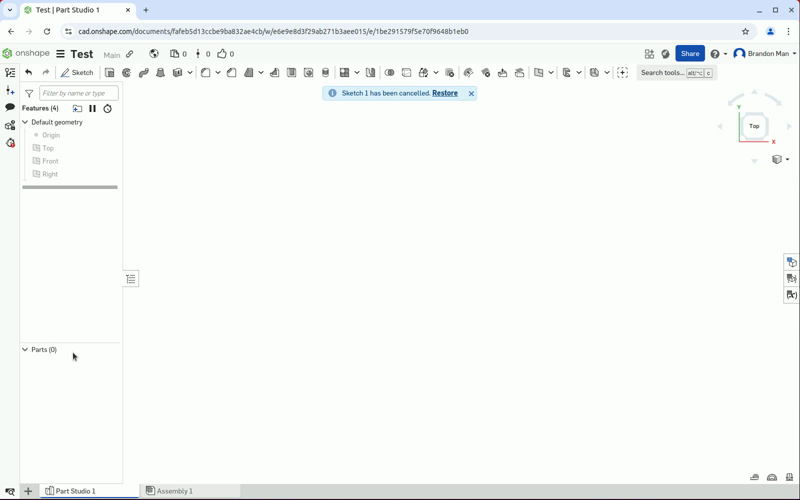
key(y)
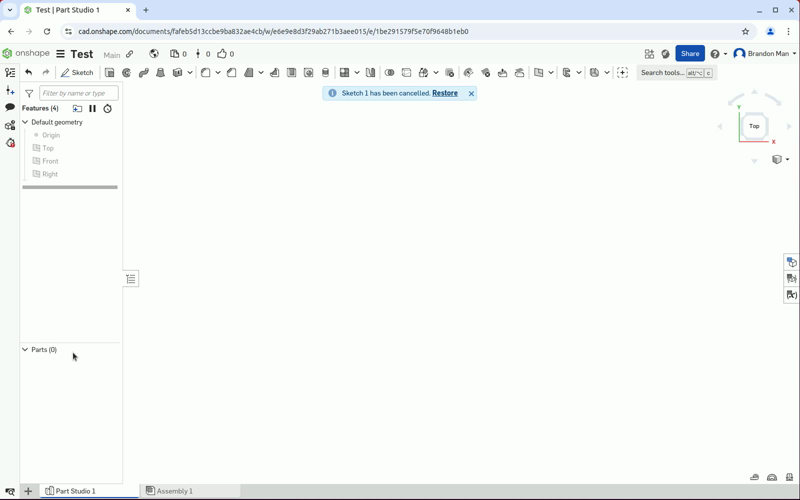
key(shift+p)
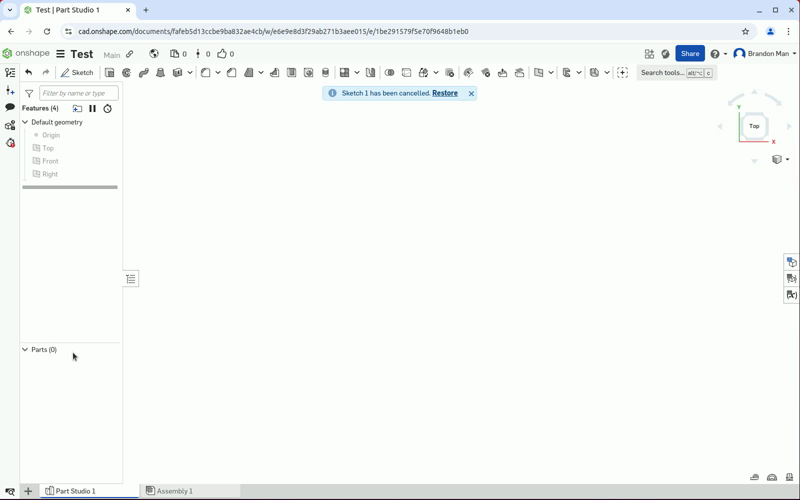
key(space)
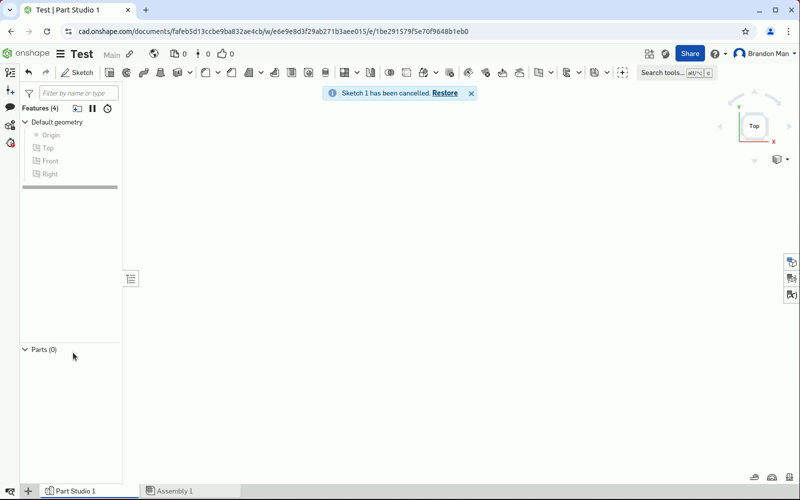
key_down(shift)
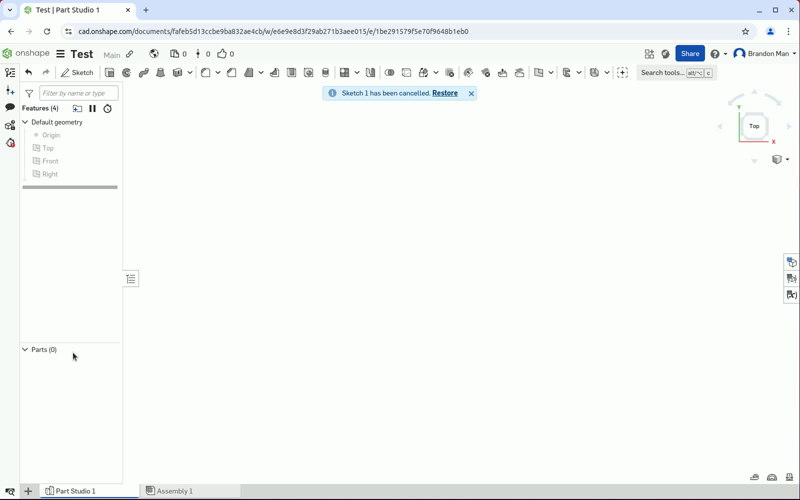
key(up)
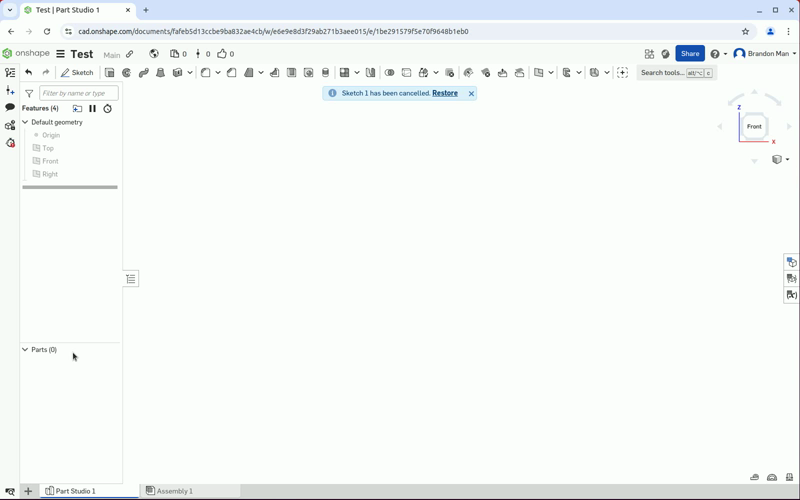
key_up(shift)
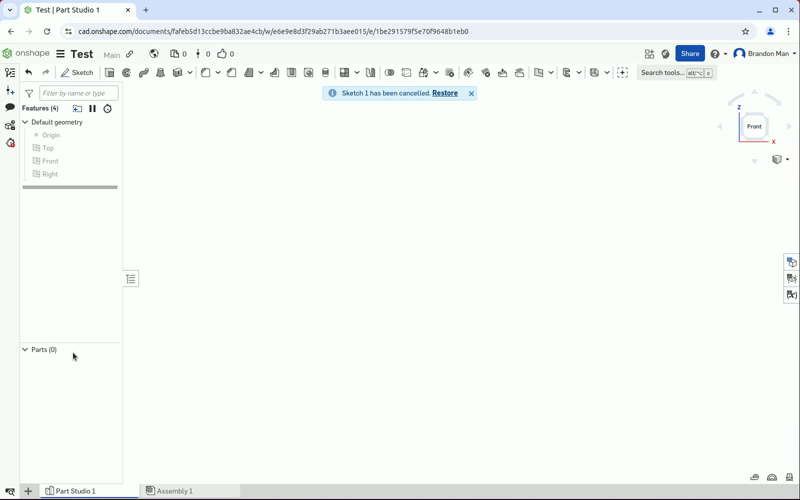
mouse_move(73, 352)
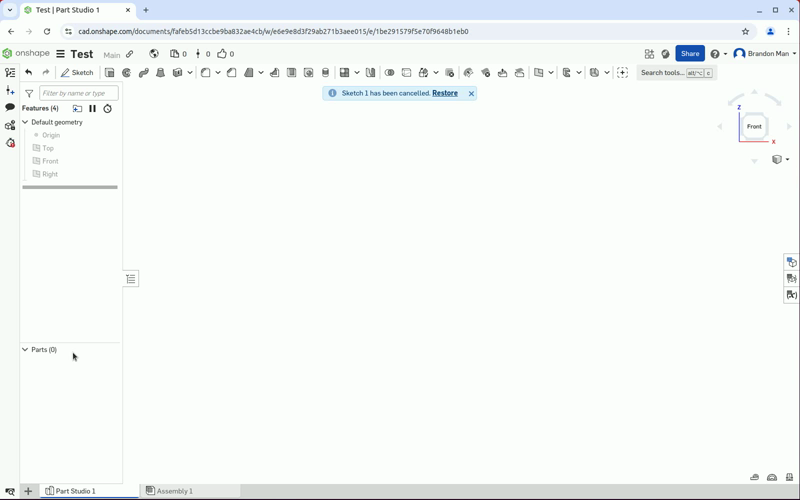
key(shift+y)
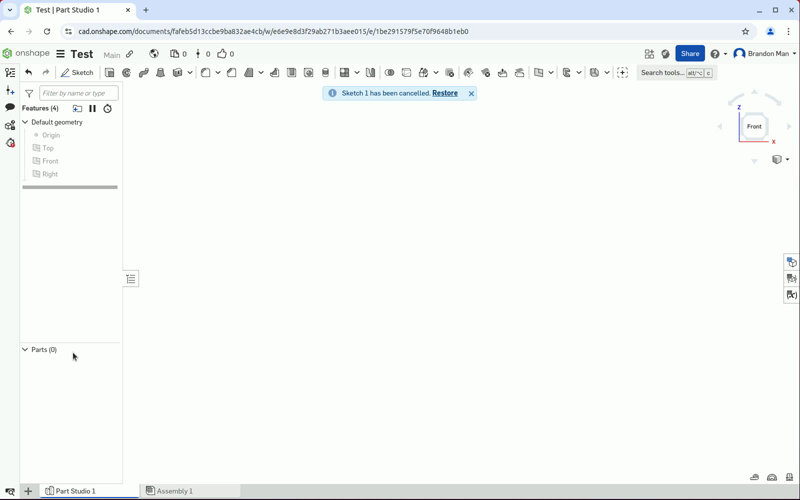
key(shift+s)
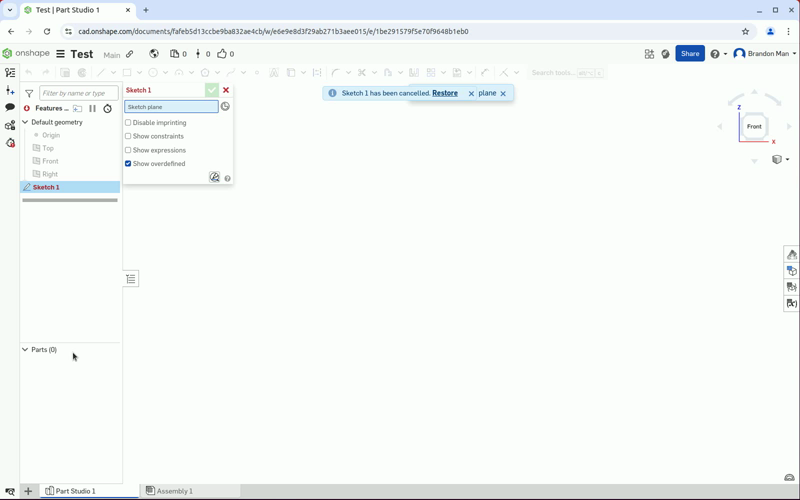
mouse_move(73, 163)
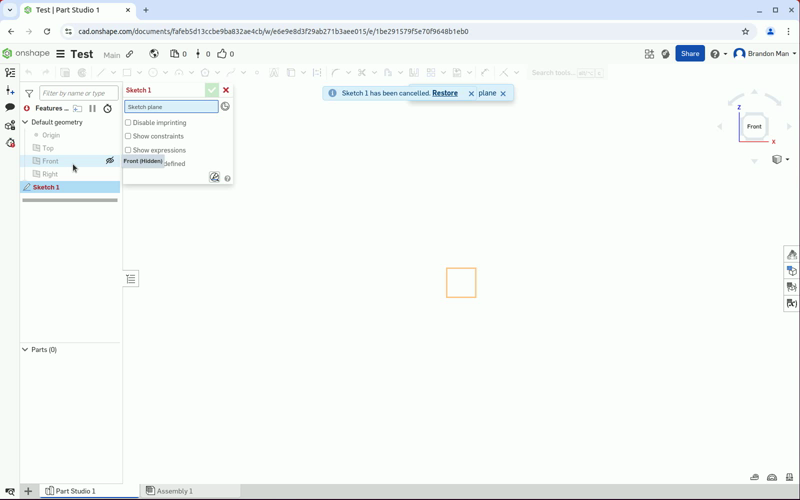
click(73, 163)
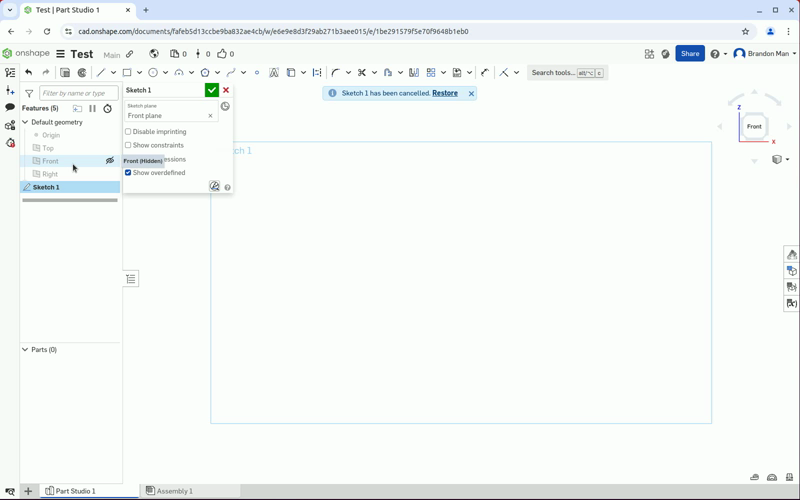
mouse_move(73, 352)
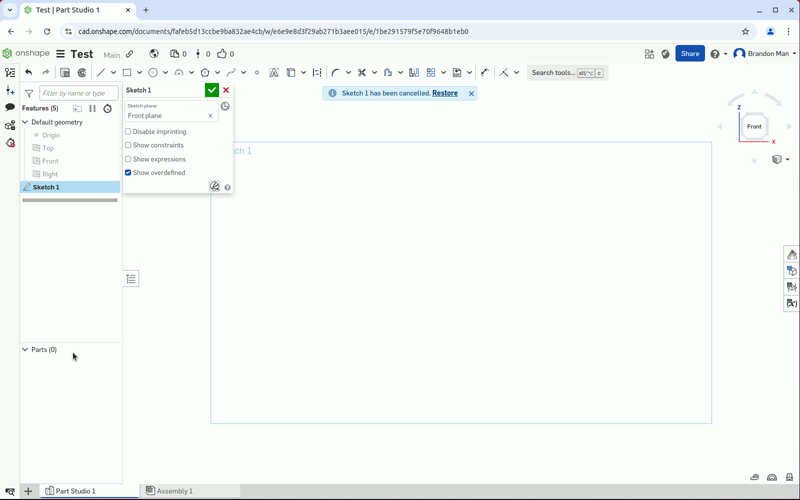
key(y)
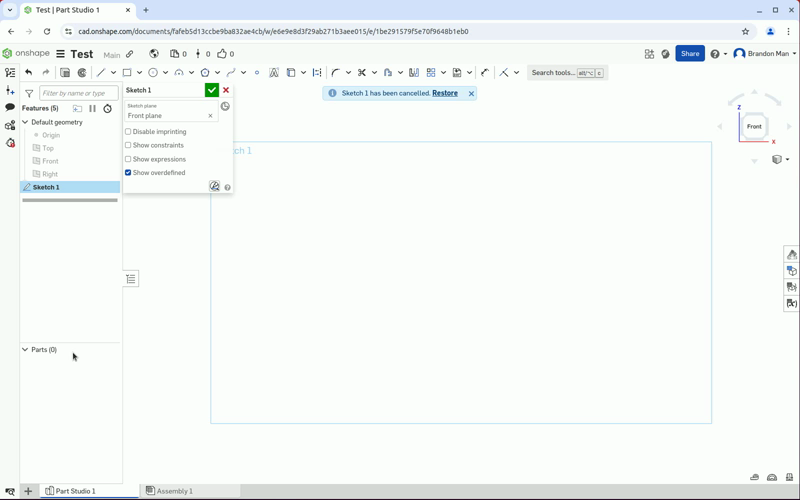
key(l)
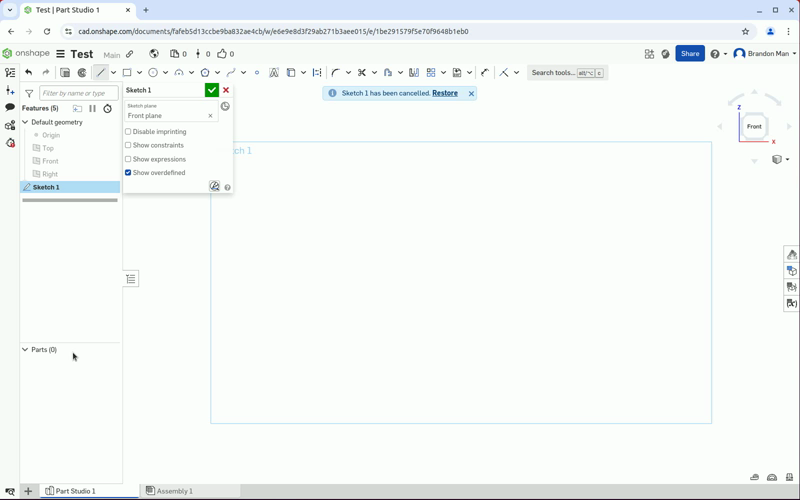
key_down(shift)
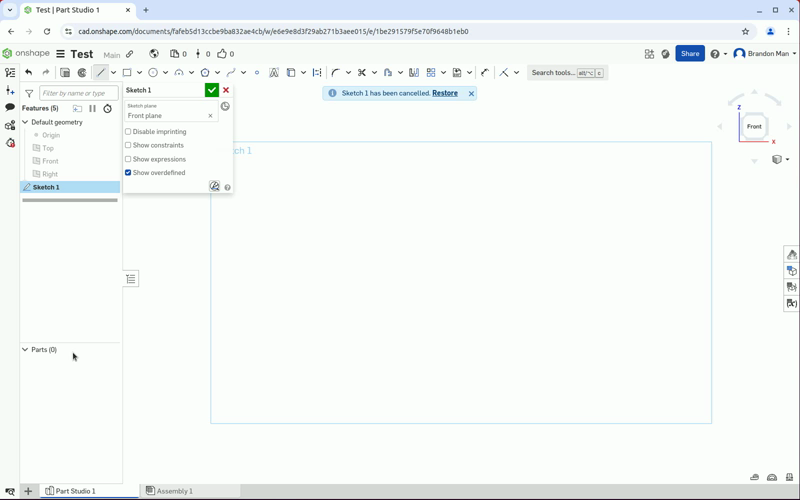
mouse_move(368, 245)
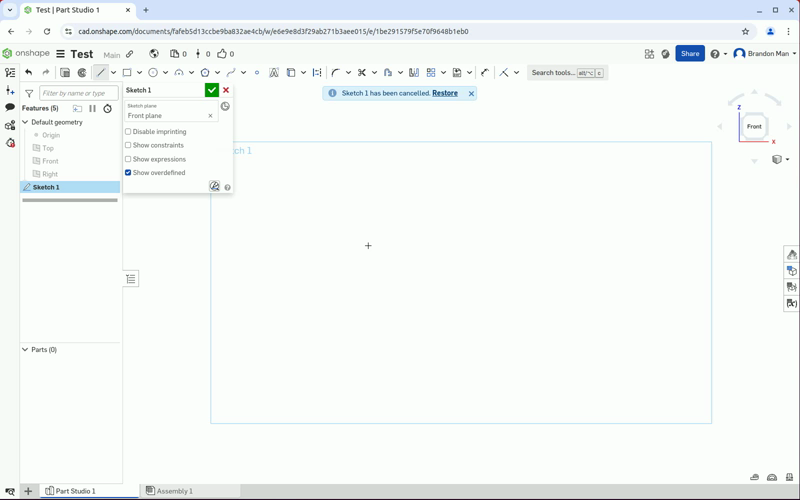
click(368, 245)
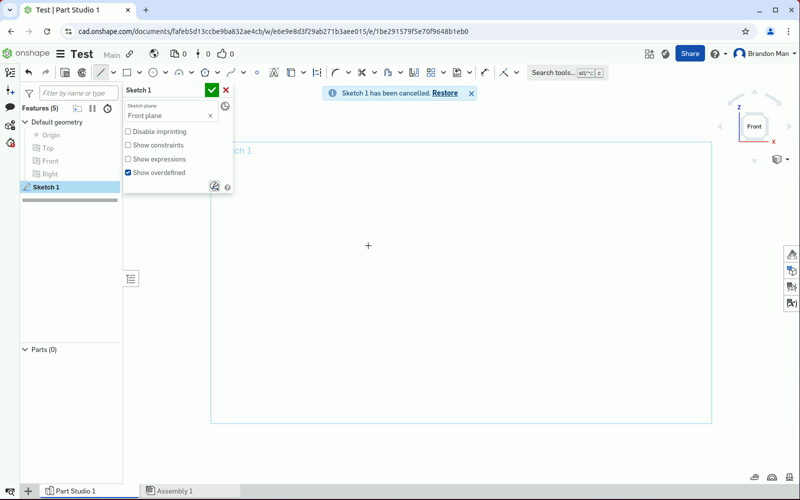
key_up(shift)
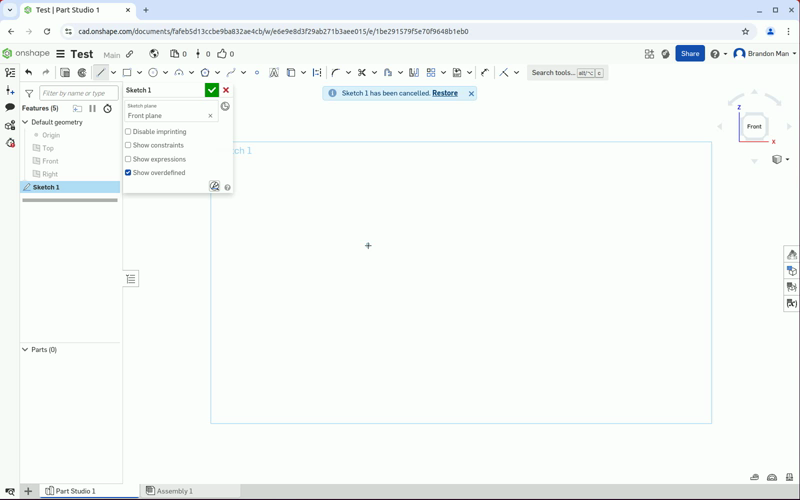
key_down(shift)
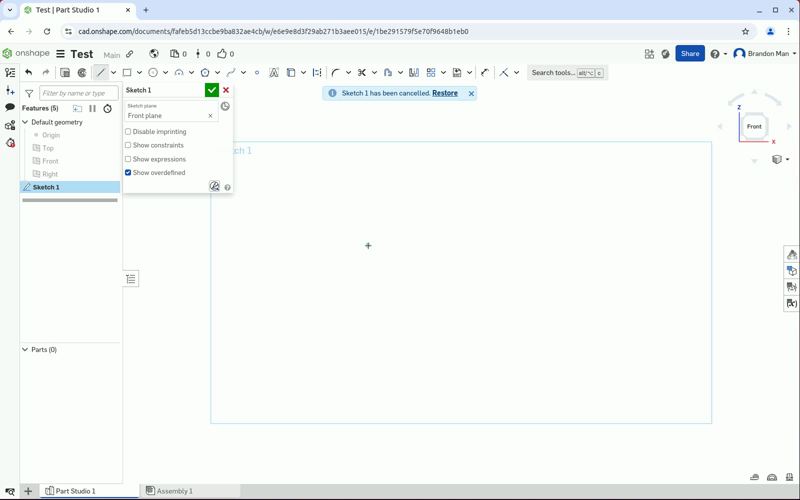
mouse_move(566, 245)
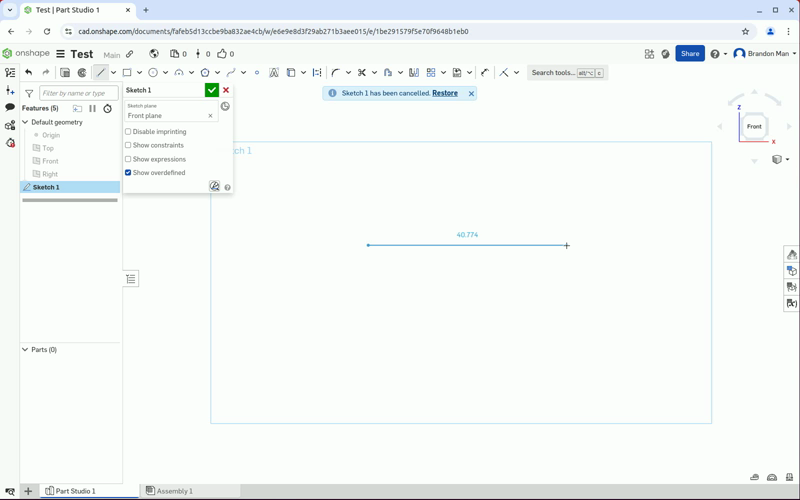
click(566, 245)
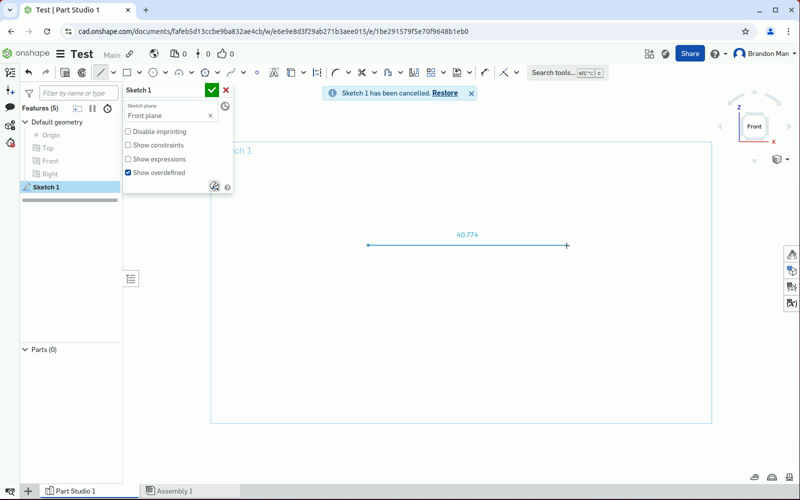
key_up(shift)
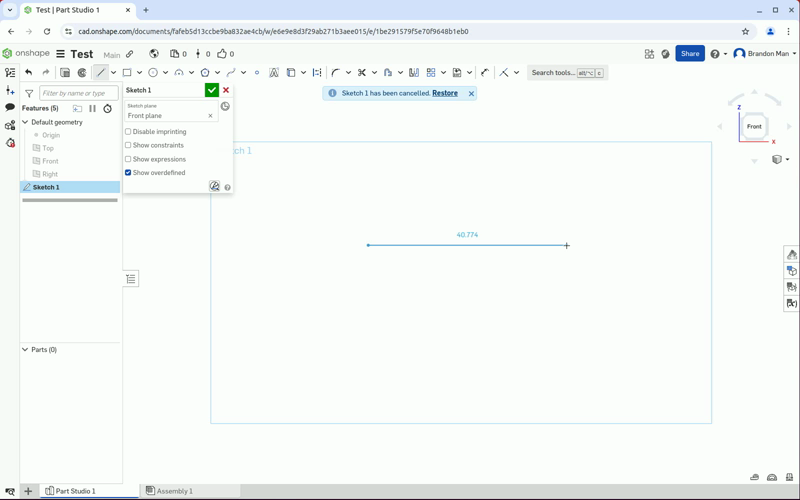
key_down(shift)
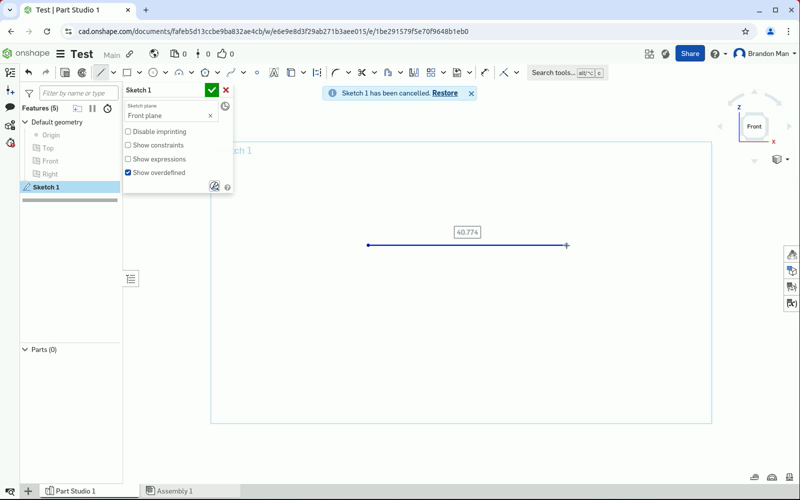
mouse_move(589, 245)
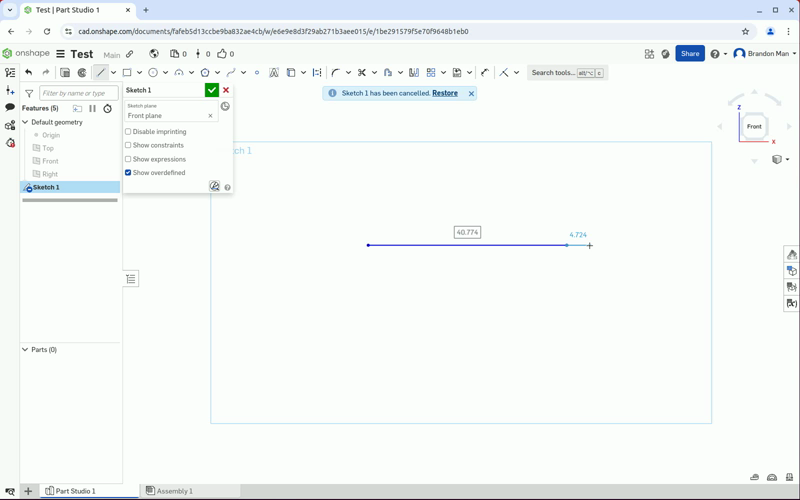
mouse_move(566, 228)
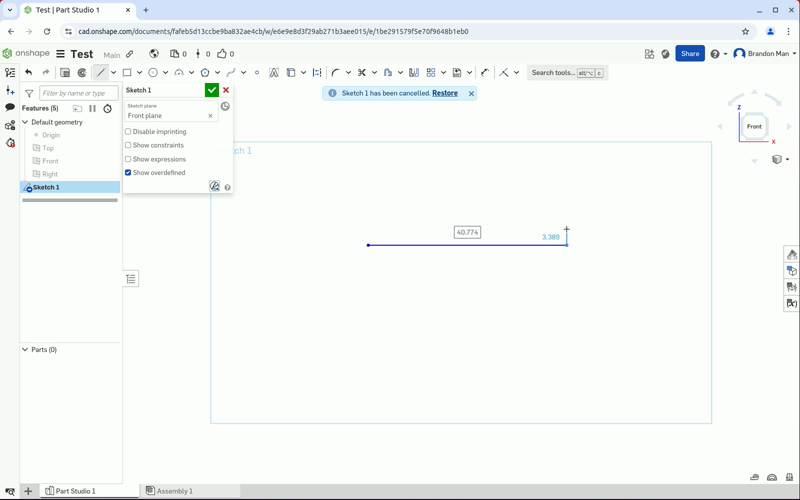
click(566, 228)
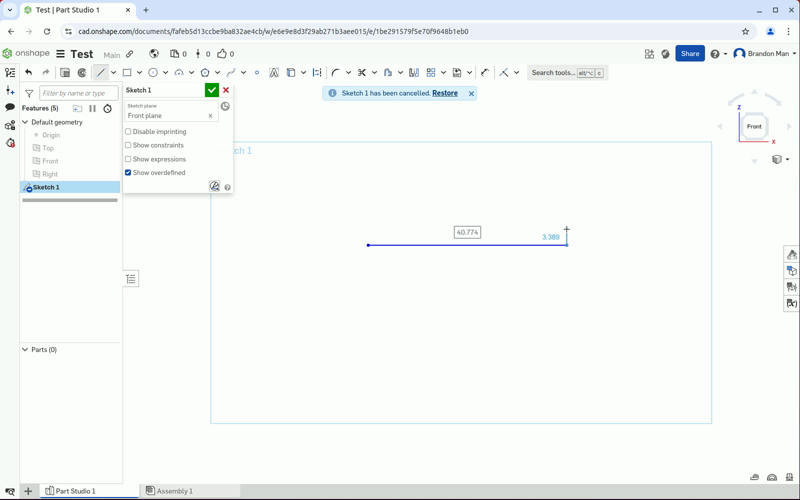
key_up(shift)
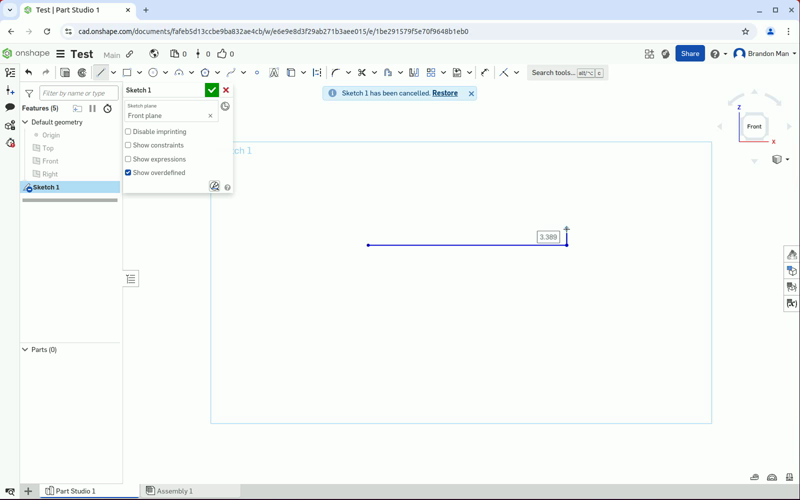
key_down(shift)
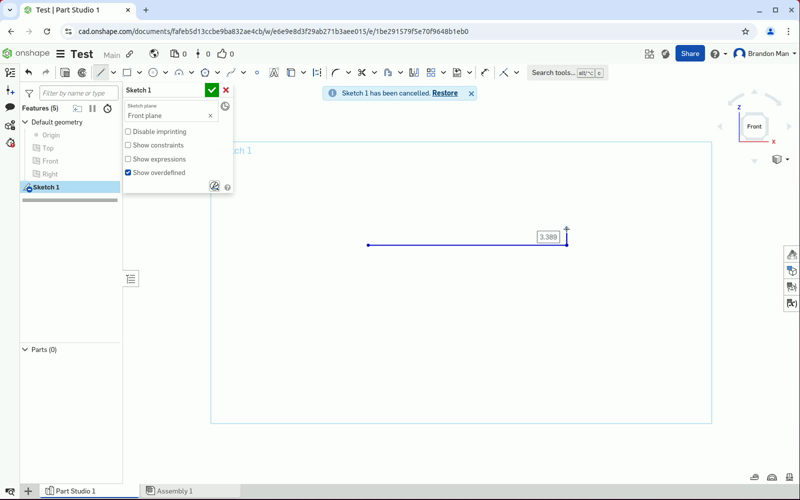
mouse_move(368, 228)
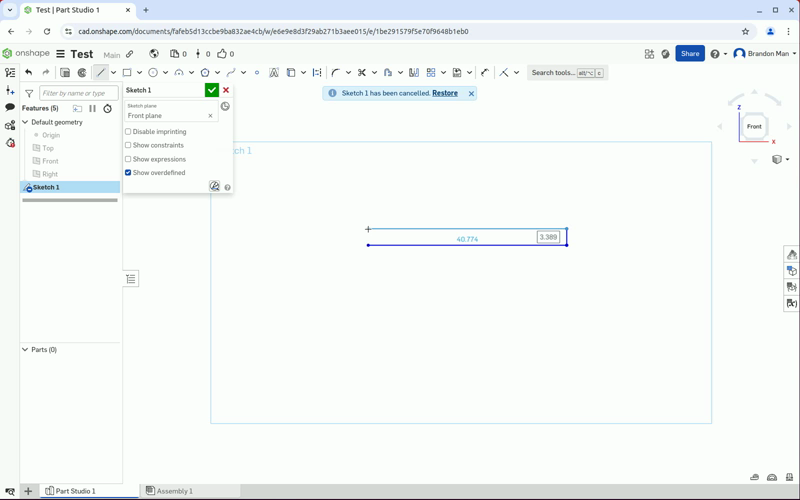
click(368, 228)
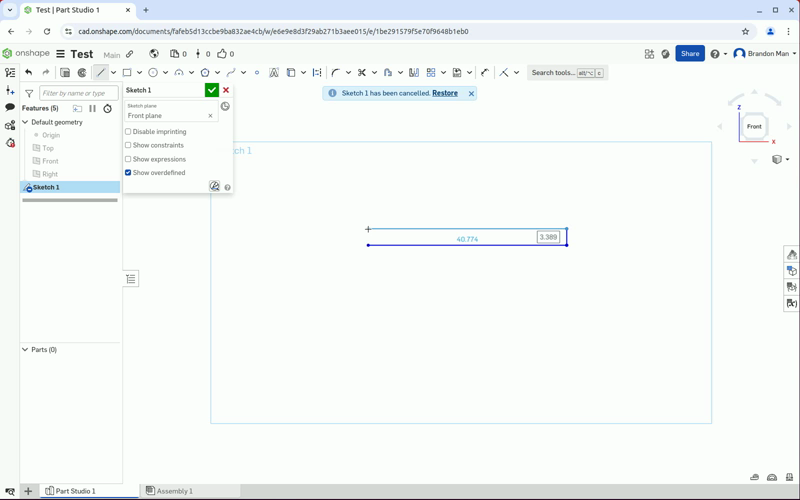
key_up(shift)
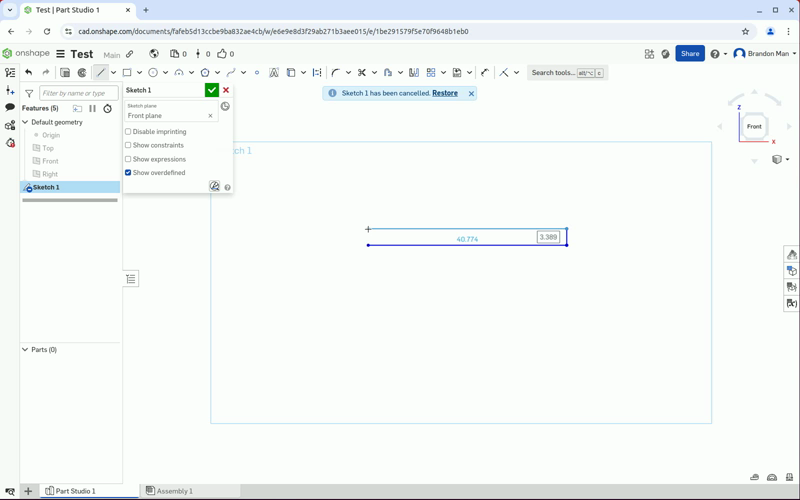
mouse_move(398, 228)
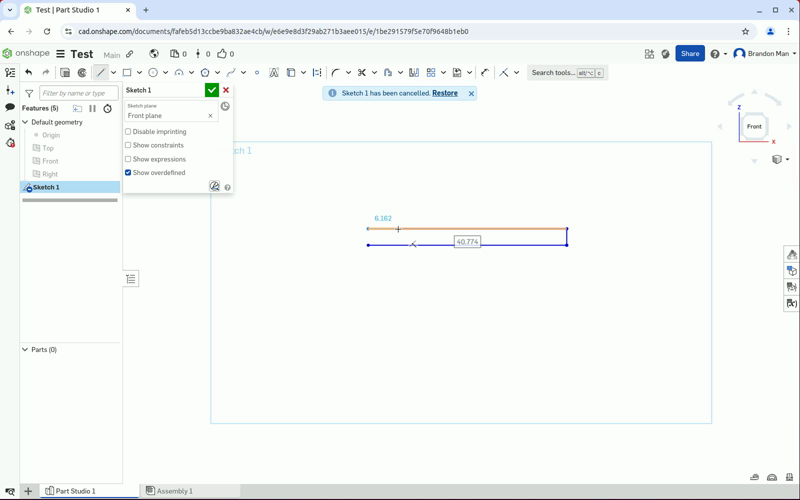
key_down(shift)
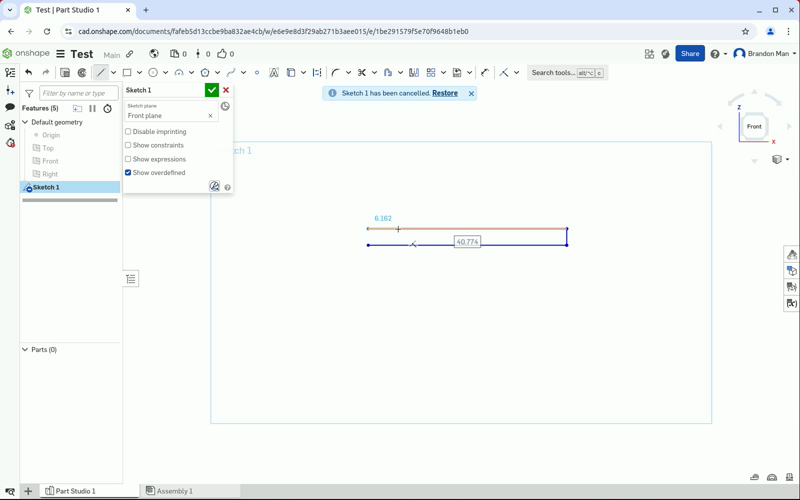
mouse_move(368, 245)
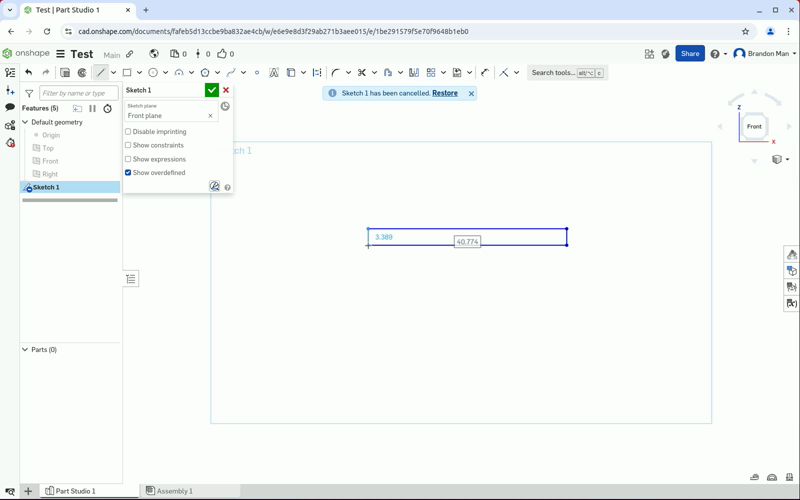
key_up(shift)
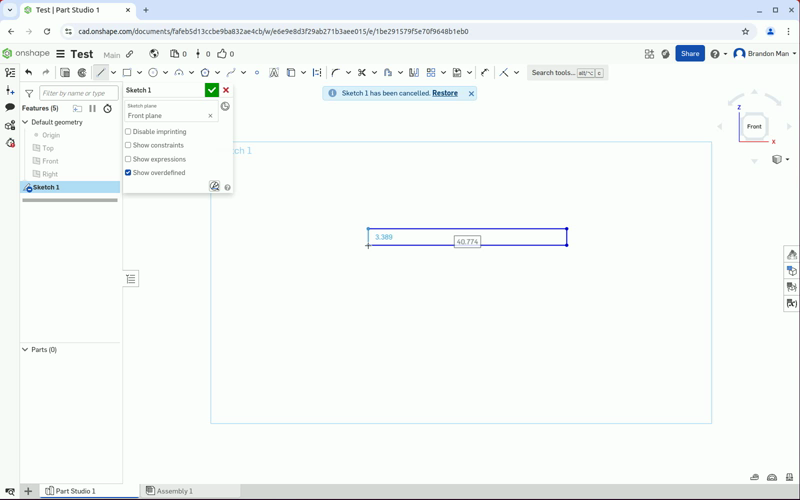
click(368, 245)
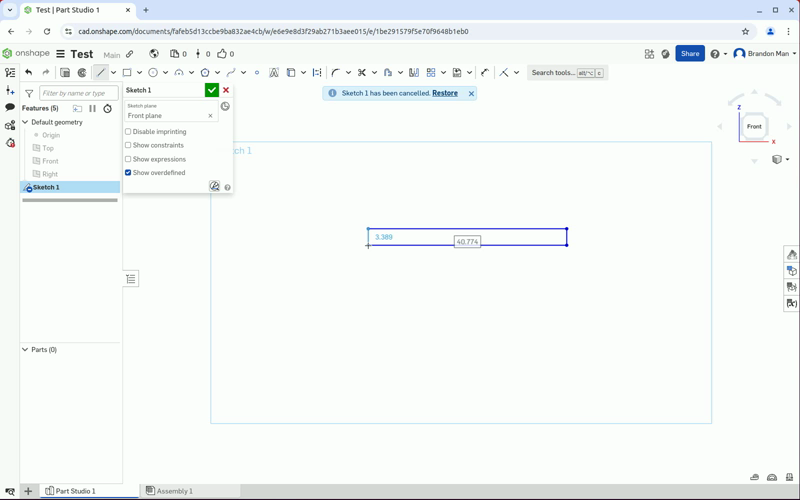
key(esc)
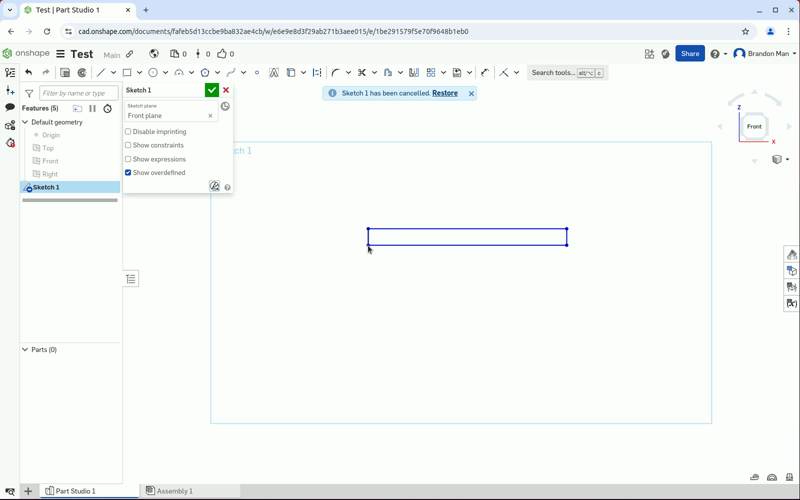
mouse_move(449, 235)
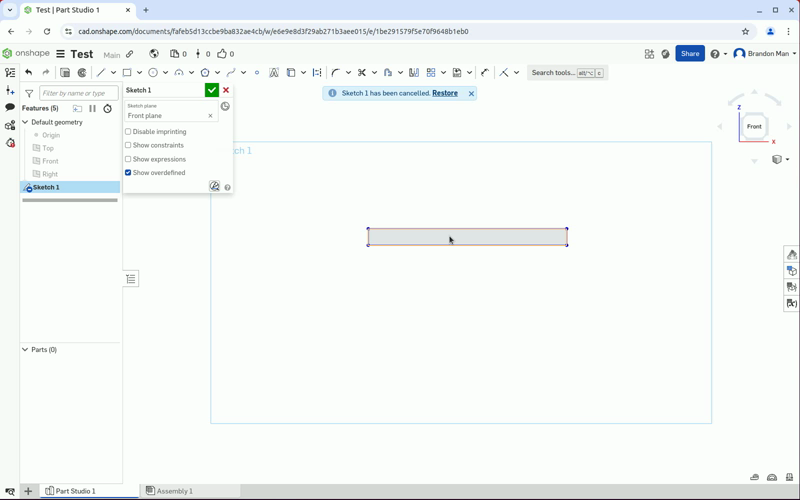
click(449, 235)
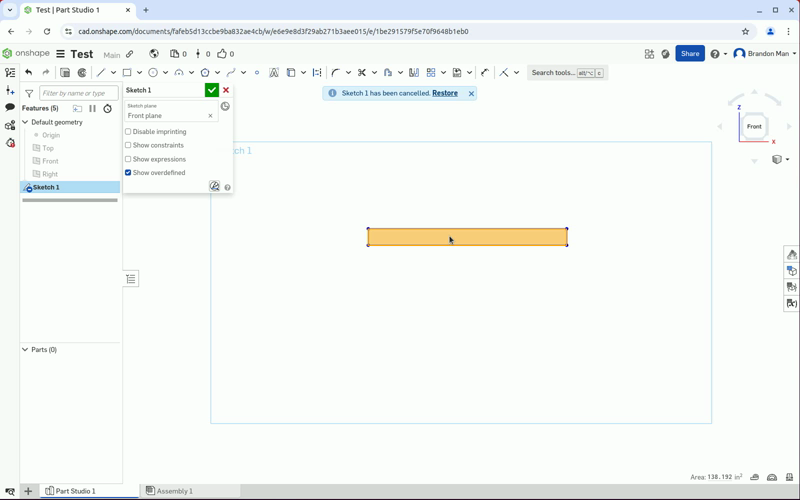
mouse_move(73, 352)
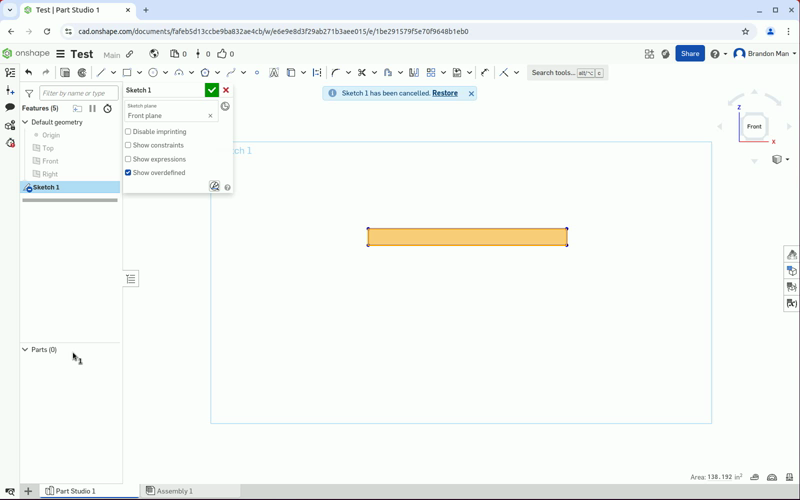
key(shift+y)
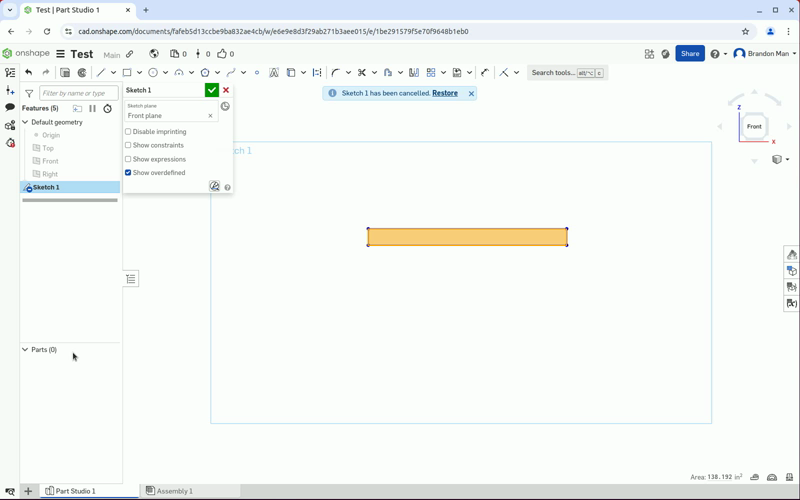
key(shift+e)
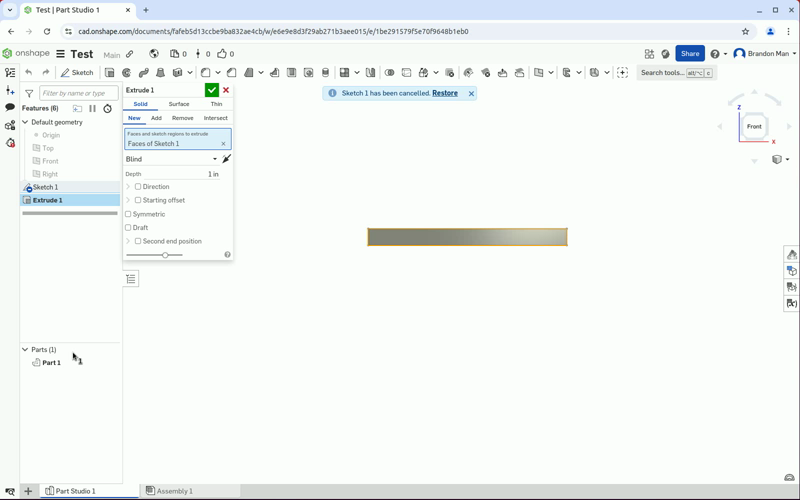
mouse_move(143, 106)
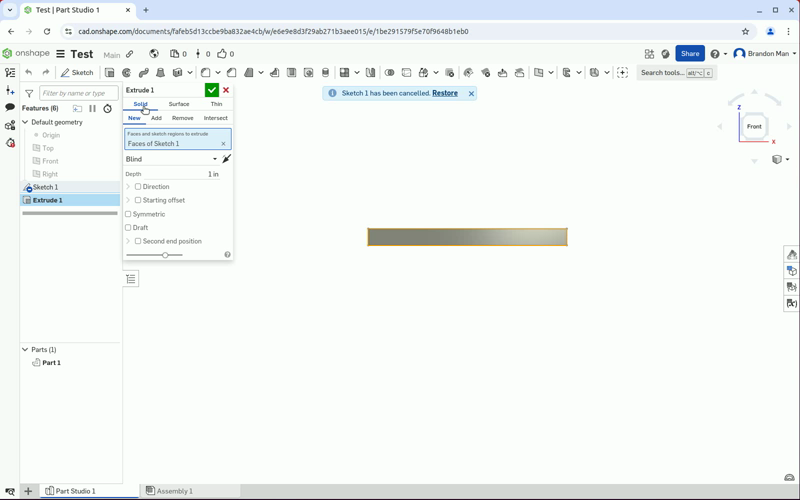
click(143, 106)
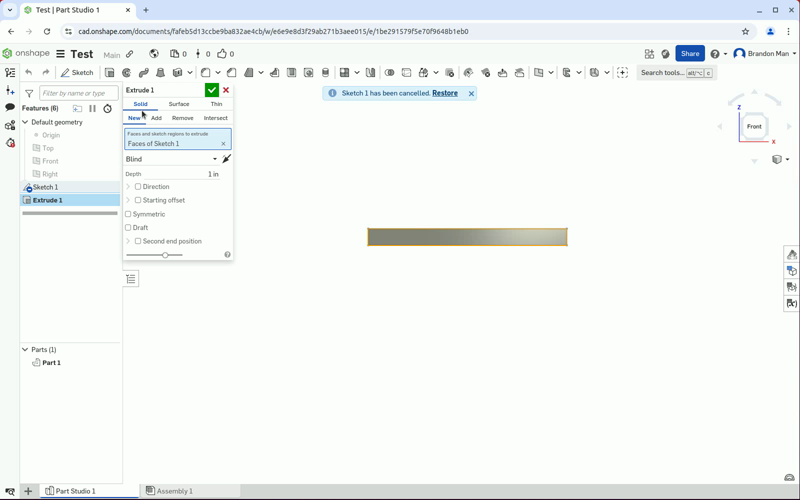
mouse_move(137, 120)
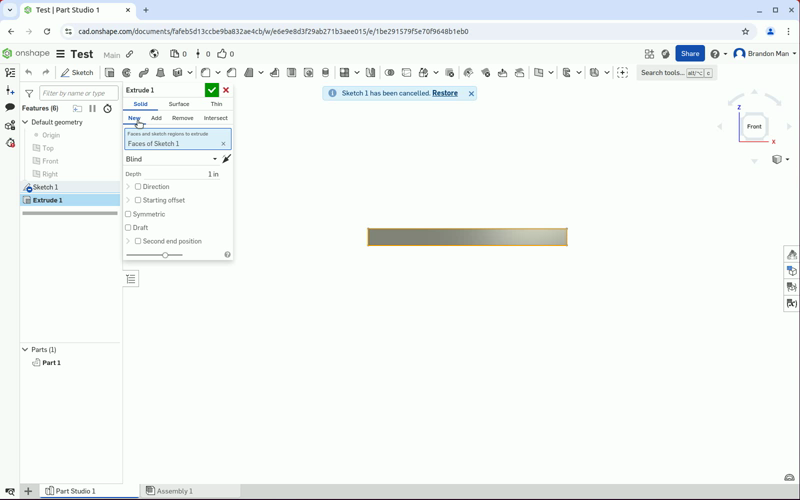
click(137, 120)
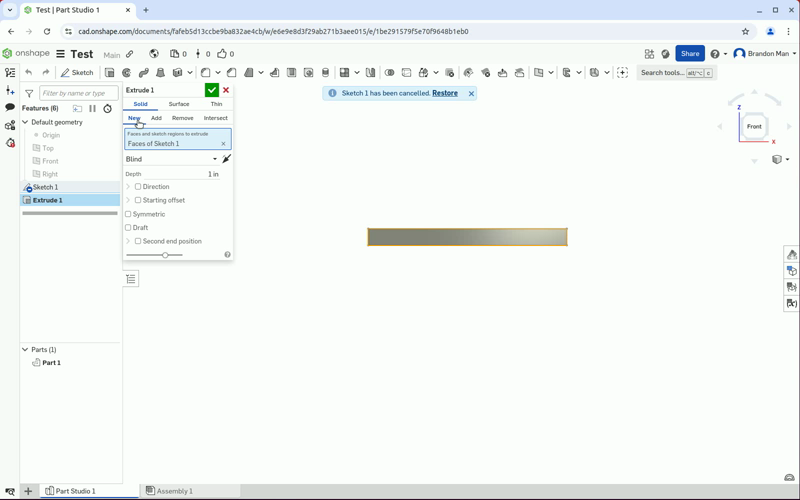
key(tab, 4)
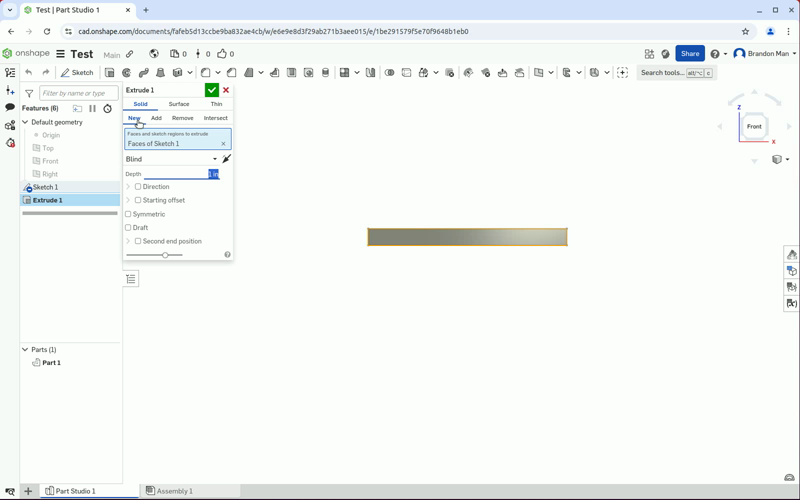
text(20.46)
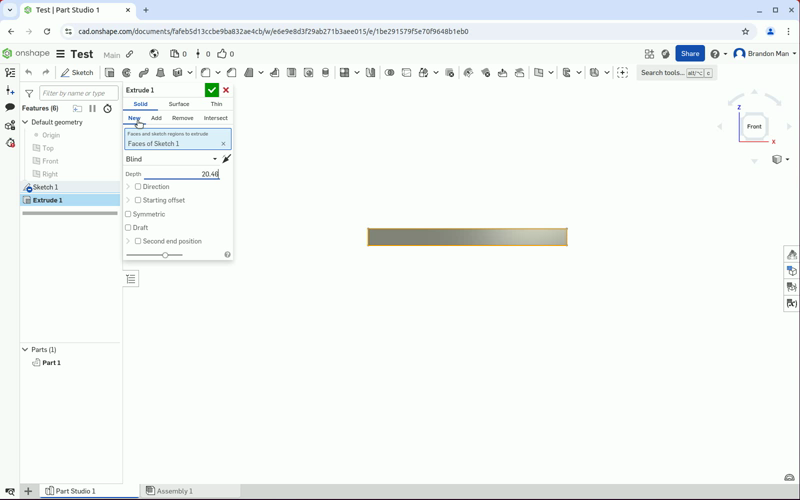
key(enter)
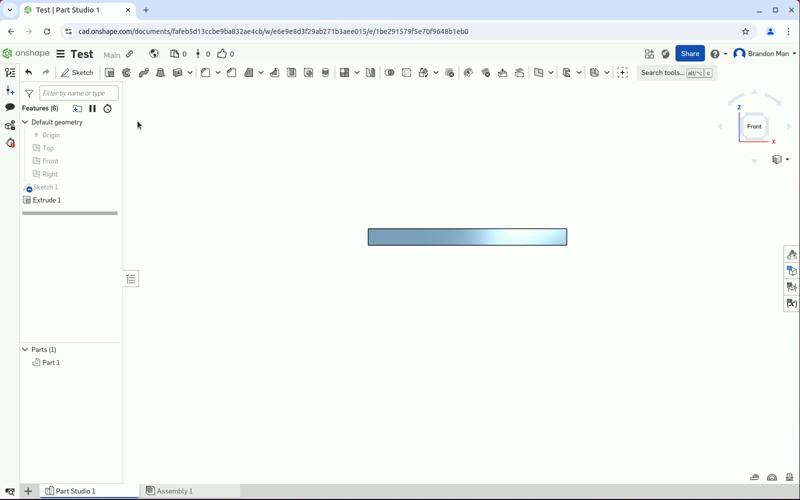
key(shift+h)
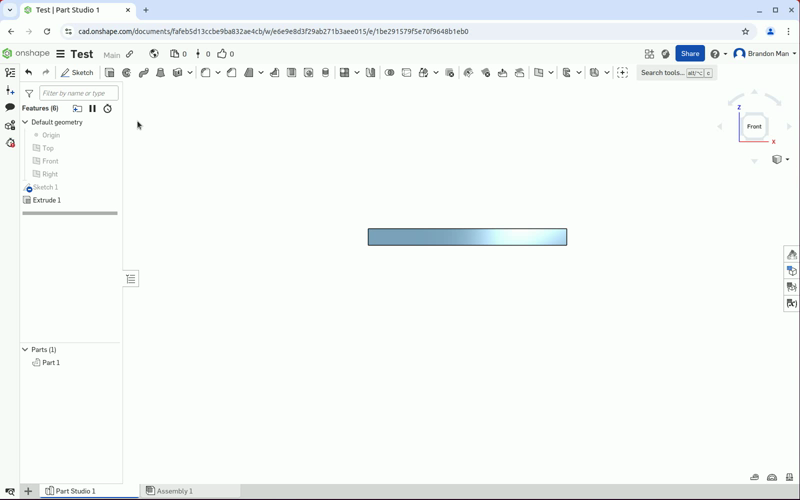
key(shift+h)
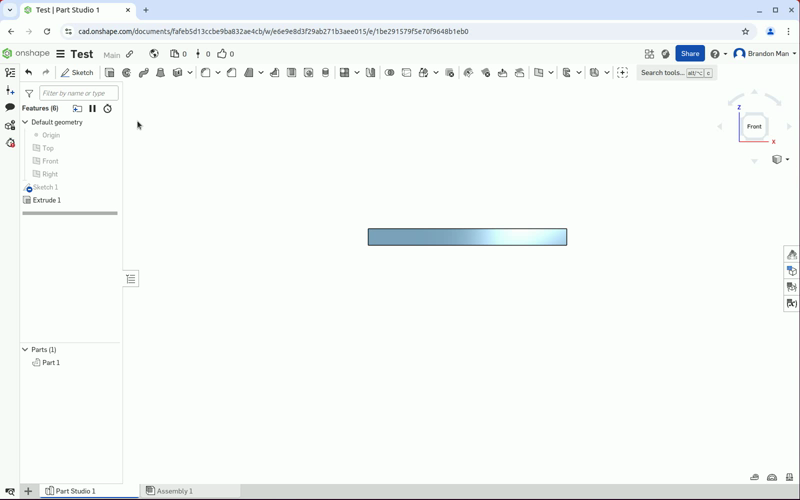
mouse_move(73, 189)
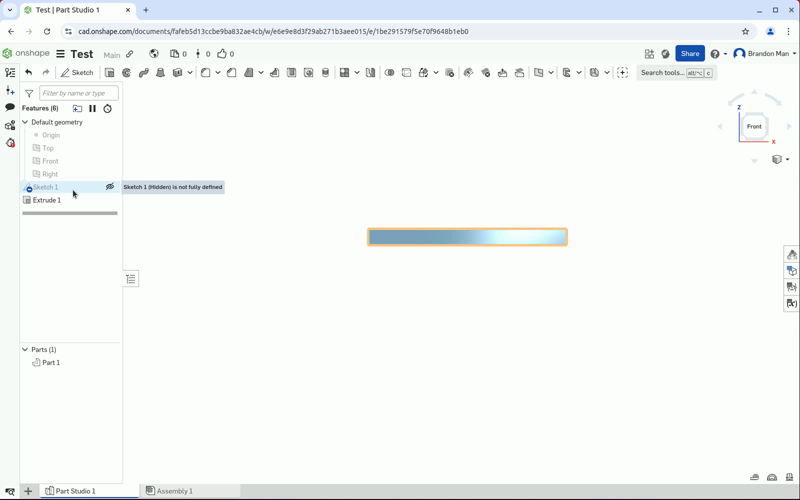
click(73, 189)
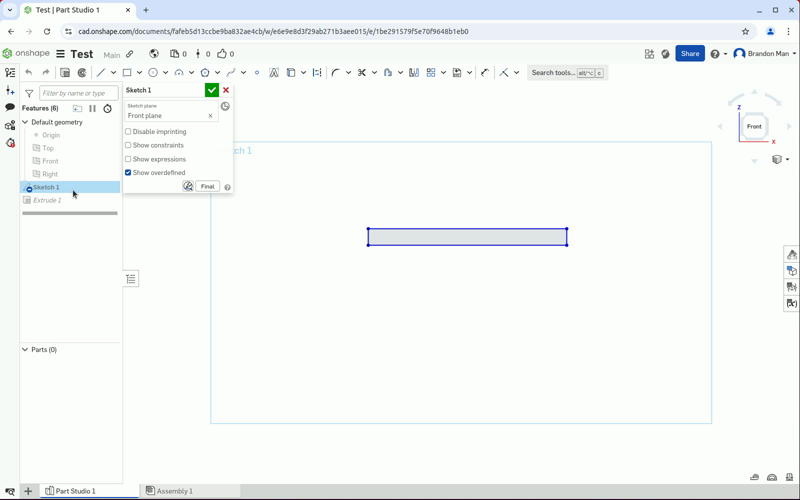
mouse_move(229, 92)
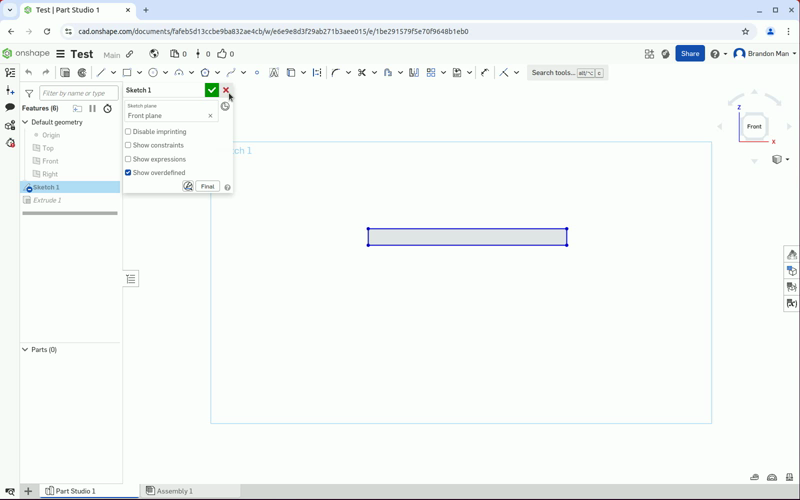
click(229, 92)
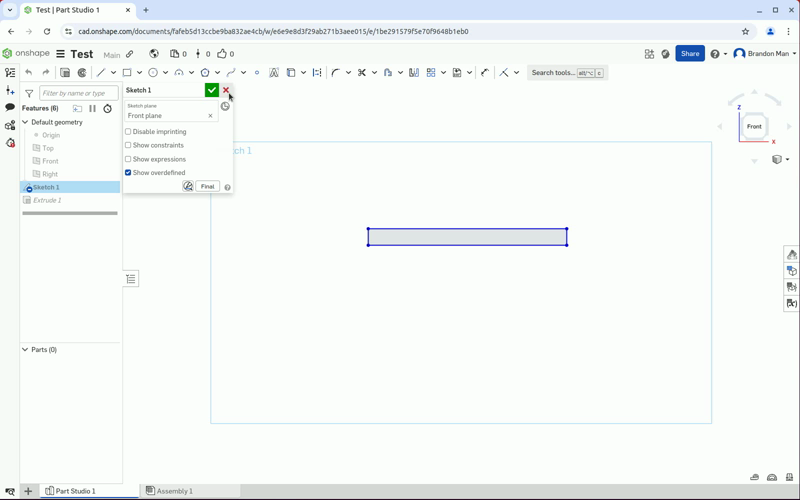
key(shift+s)
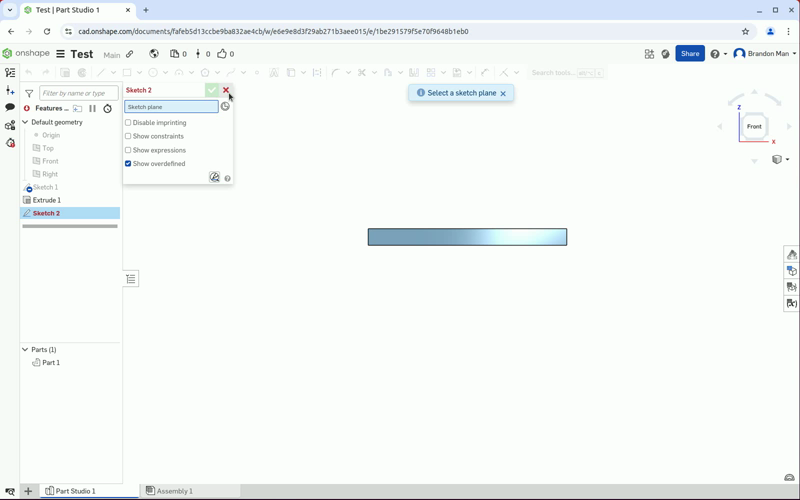
mouse_move(73, 163)
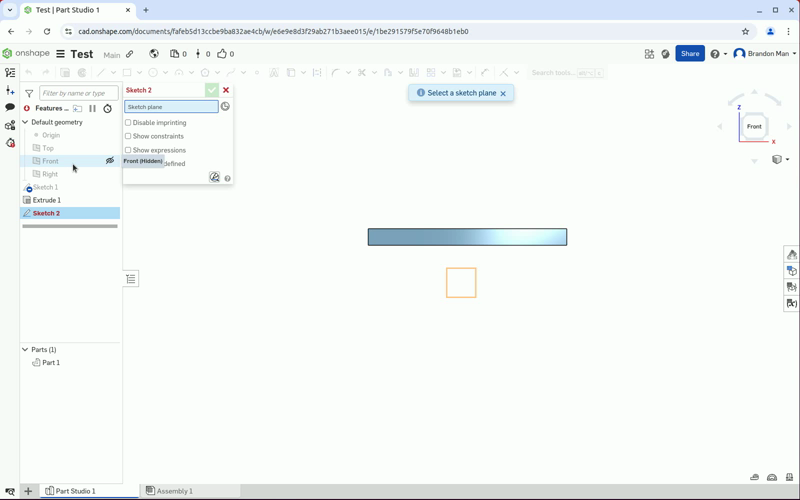
click(73, 163)
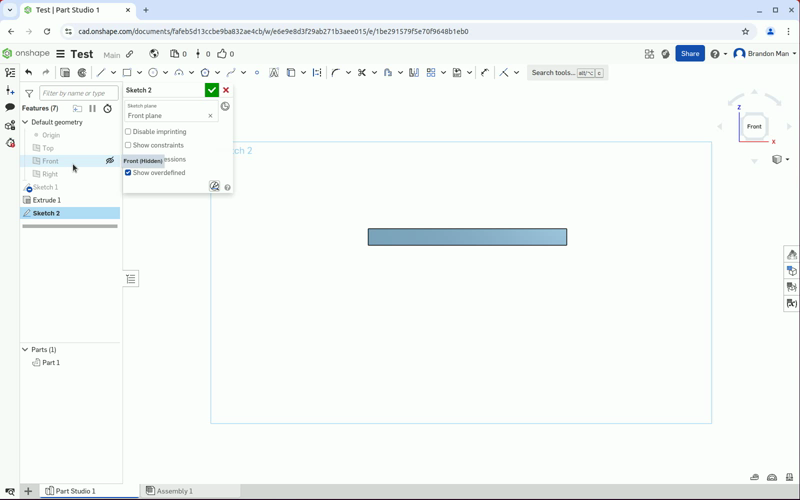
mouse_move(73, 352)
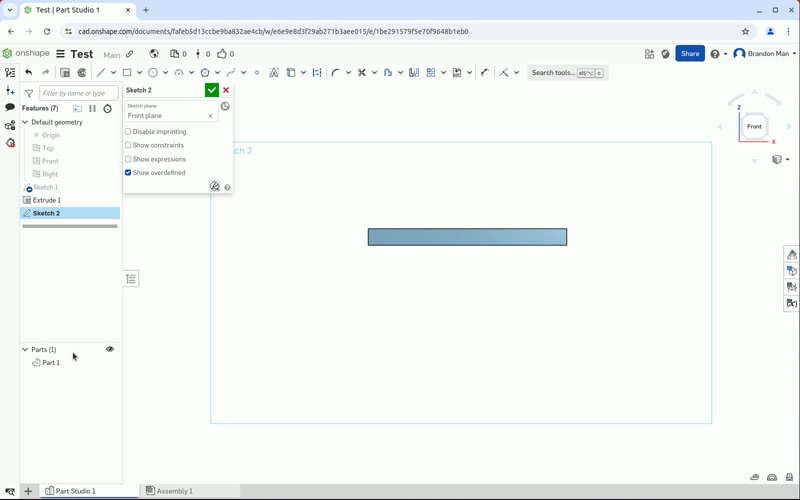
key(y)
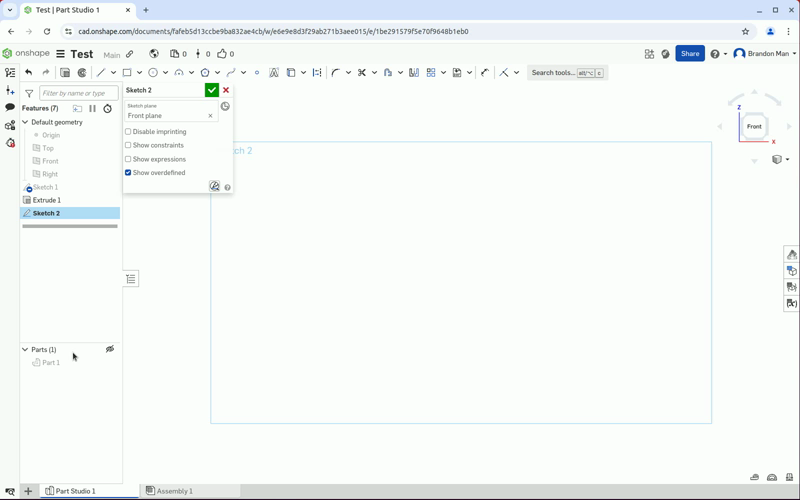
key(l)
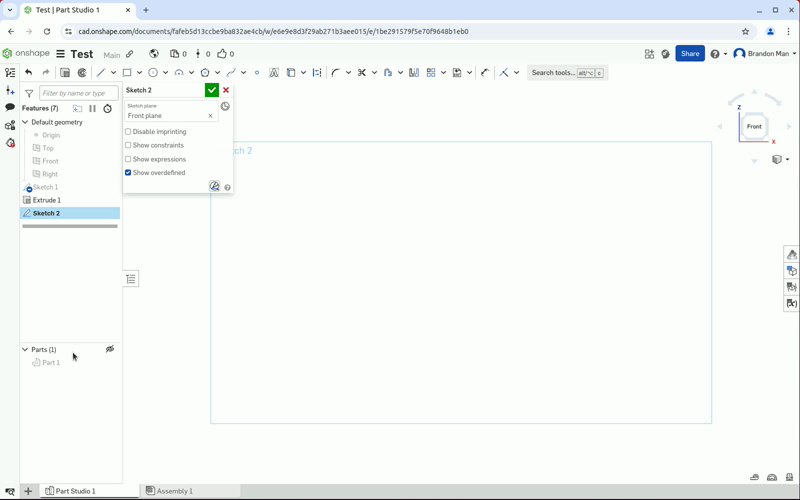
key_down(shift)
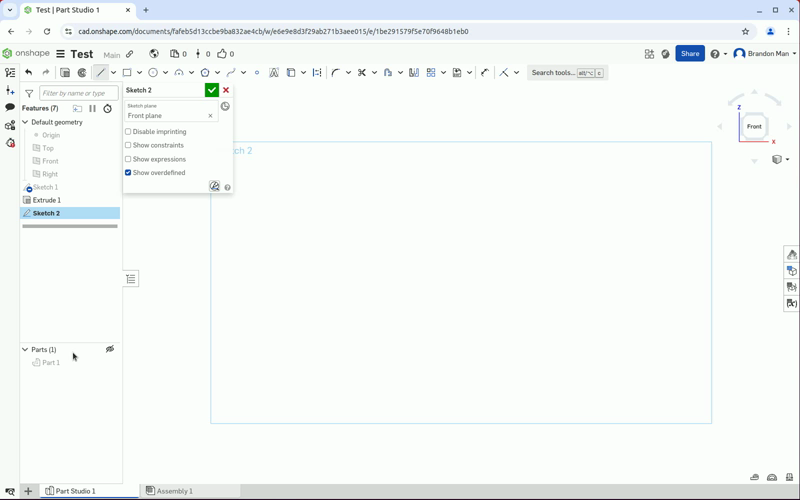
mouse_move(374, 349)
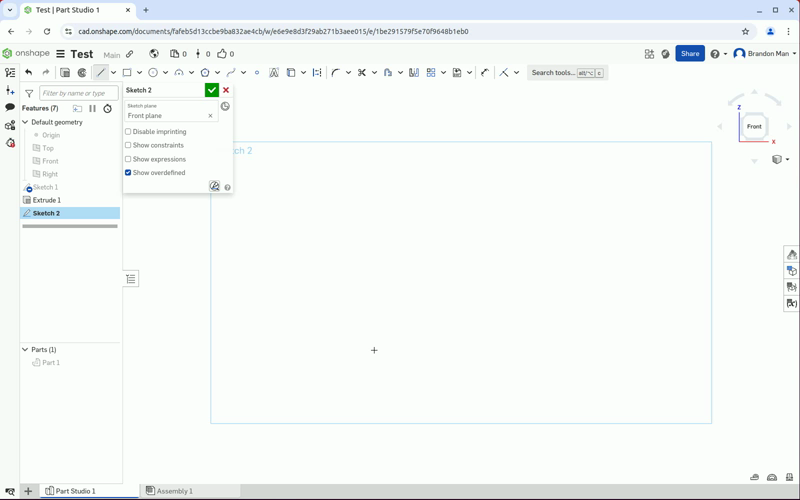
click(374, 349)
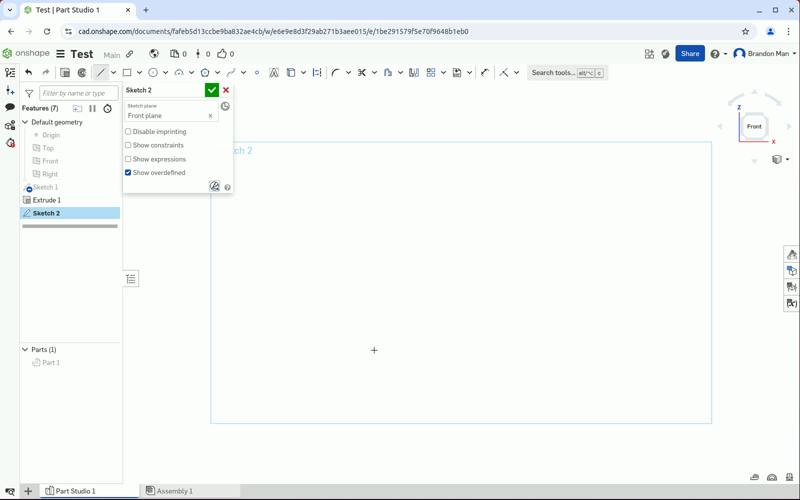
key_up(shift)
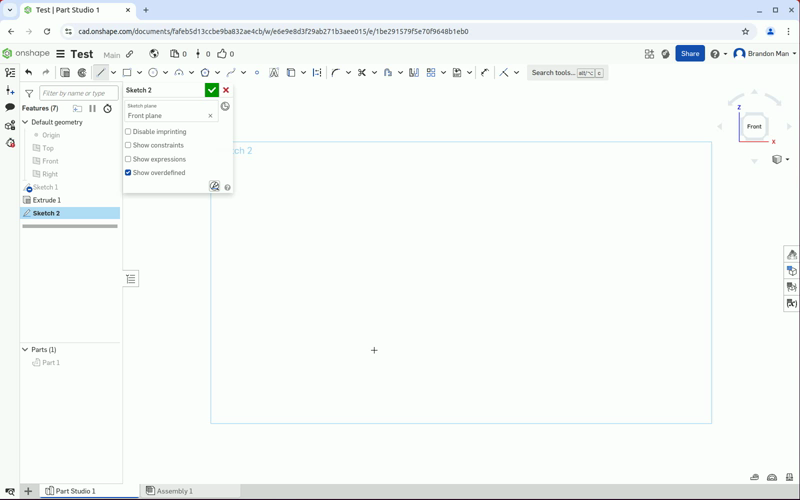
key_down(shift)
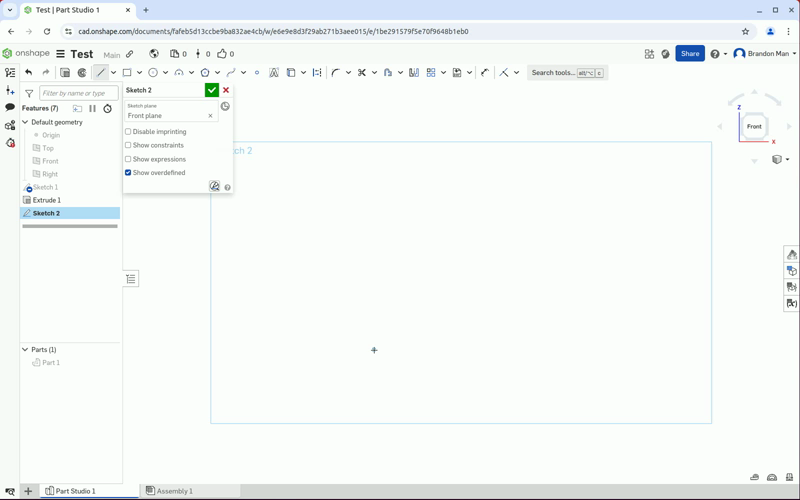
mouse_move(572, 349)
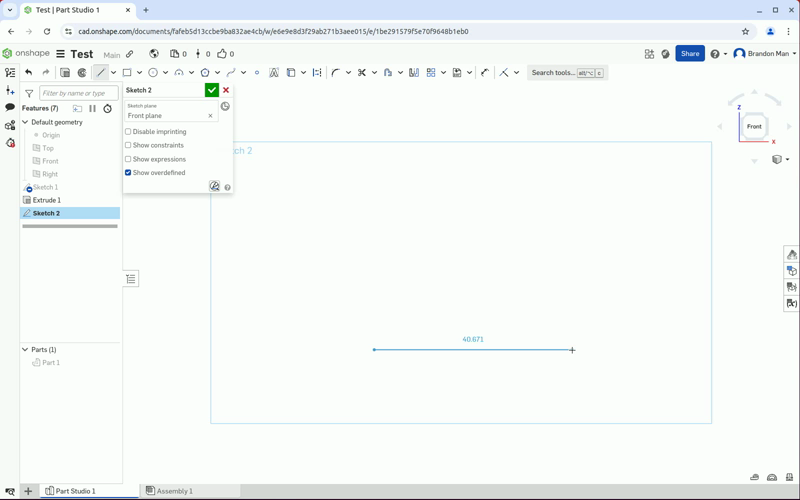
click(572, 349)
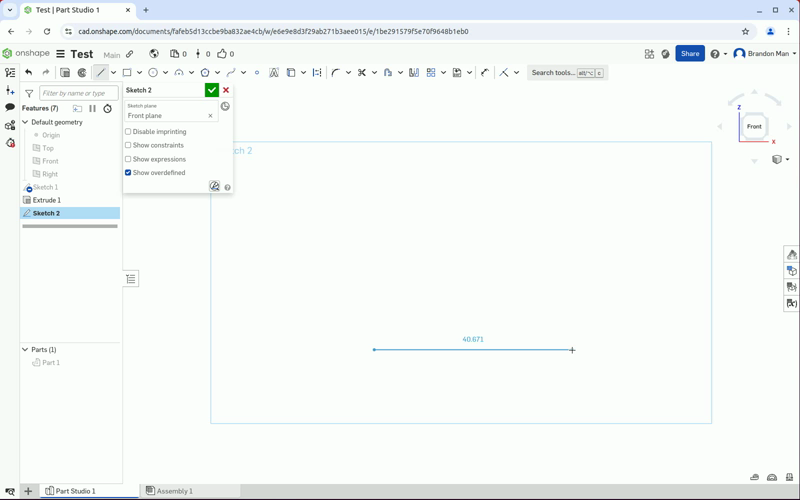
key_up(shift)
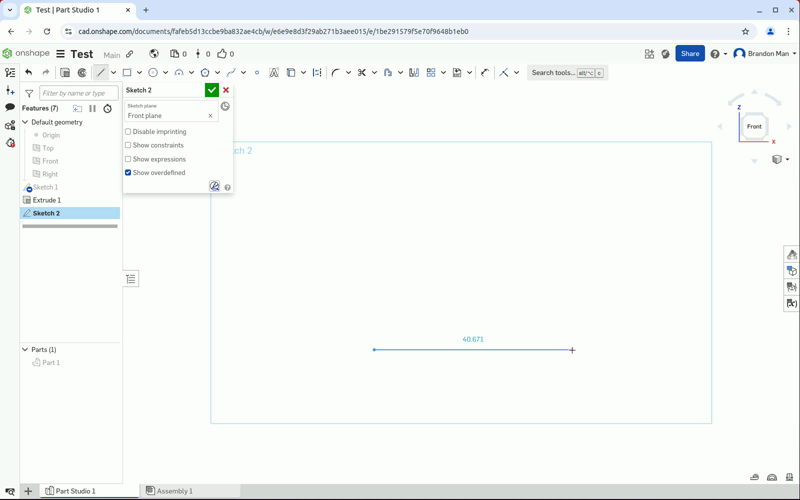
key_down(shift)
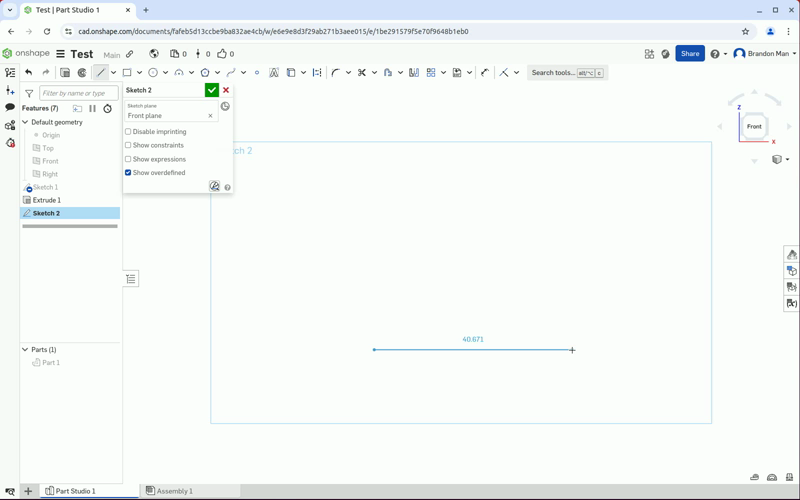
mouse_move(589, 349)
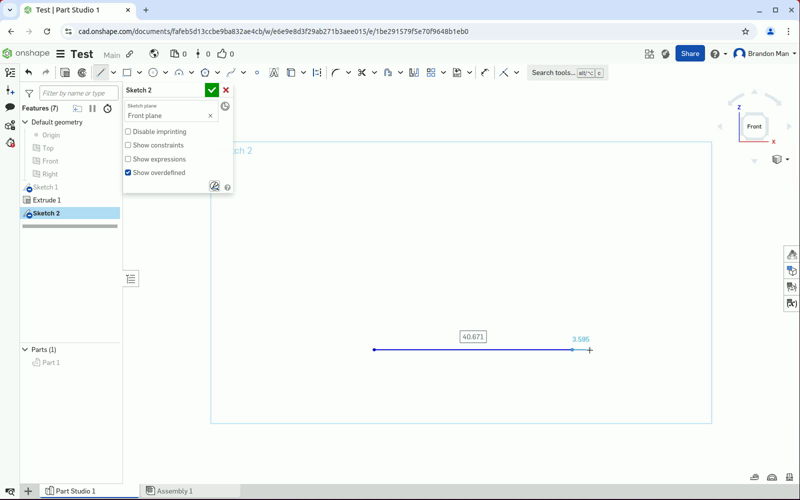
mouse_move(572, 333)
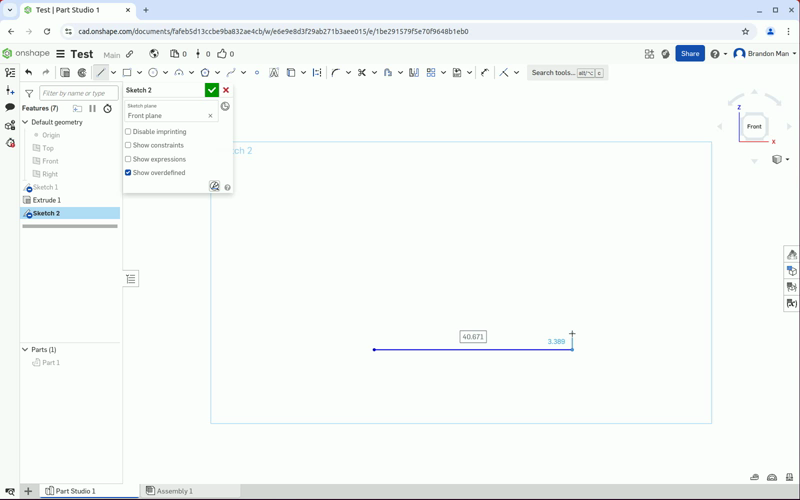
click(572, 333)
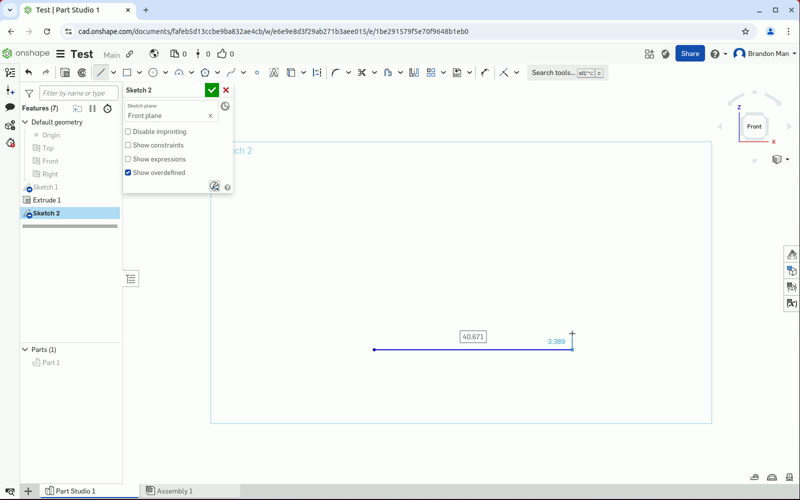
key_up(shift)
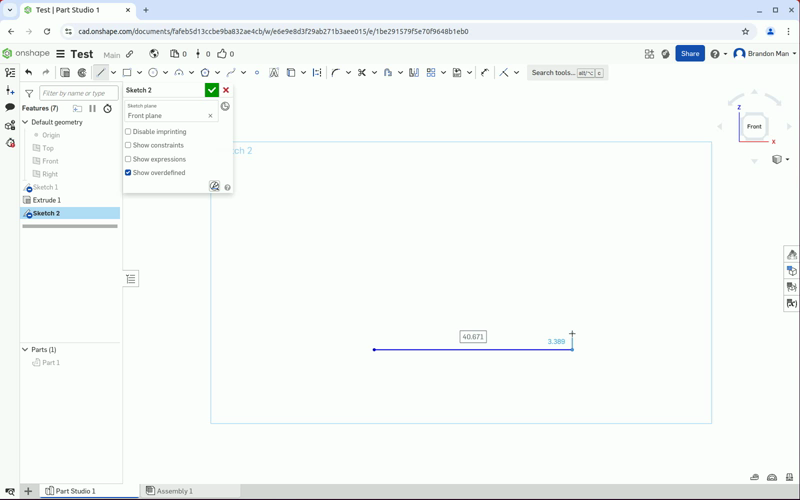
key_down(shift)
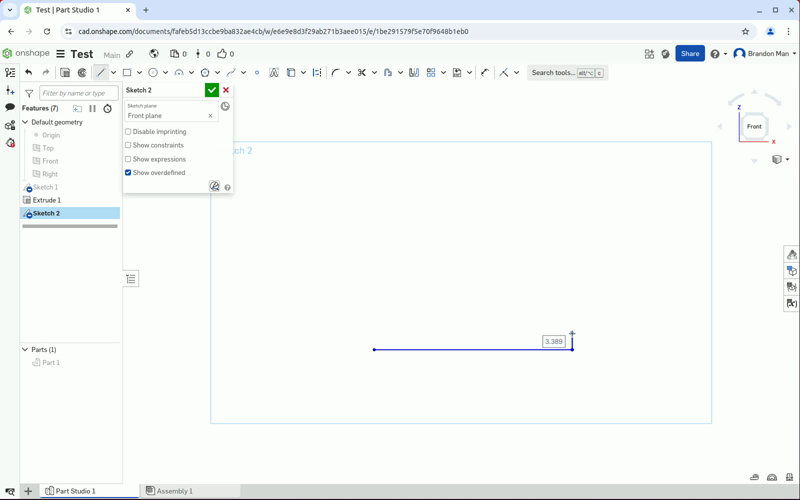
mouse_move(374, 333)
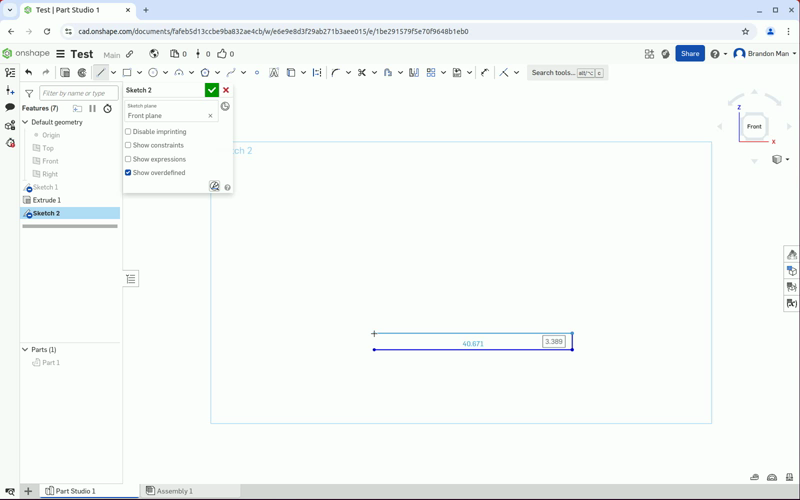
click(374, 333)
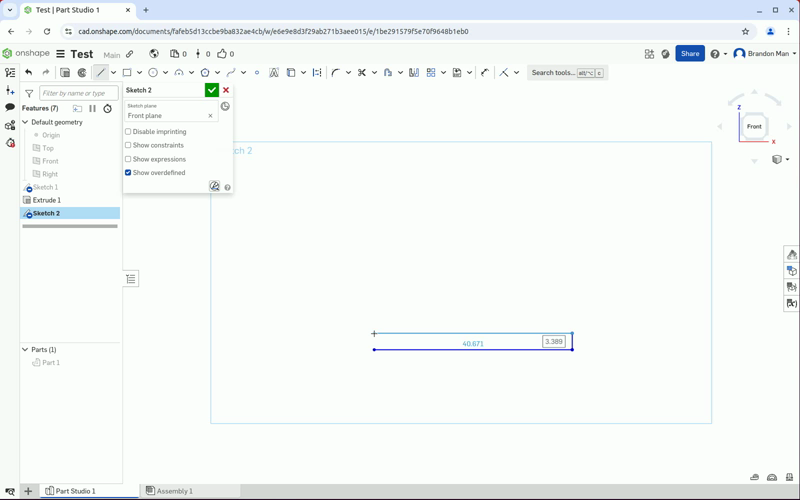
key_up(shift)
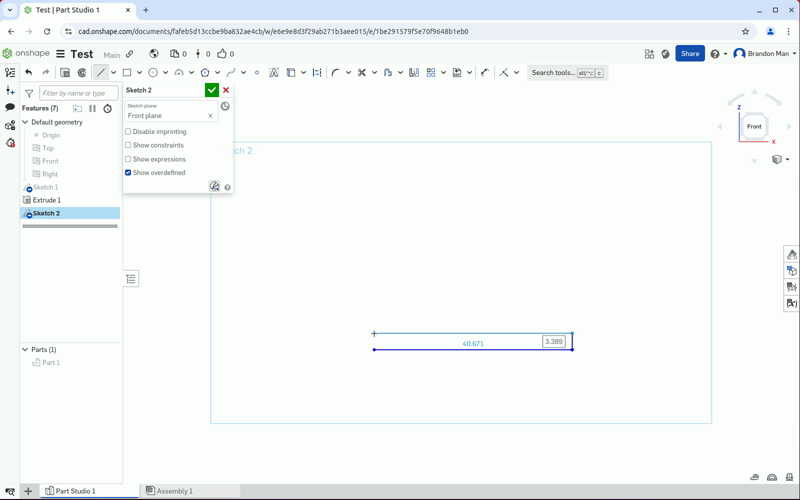
mouse_move(404, 333)
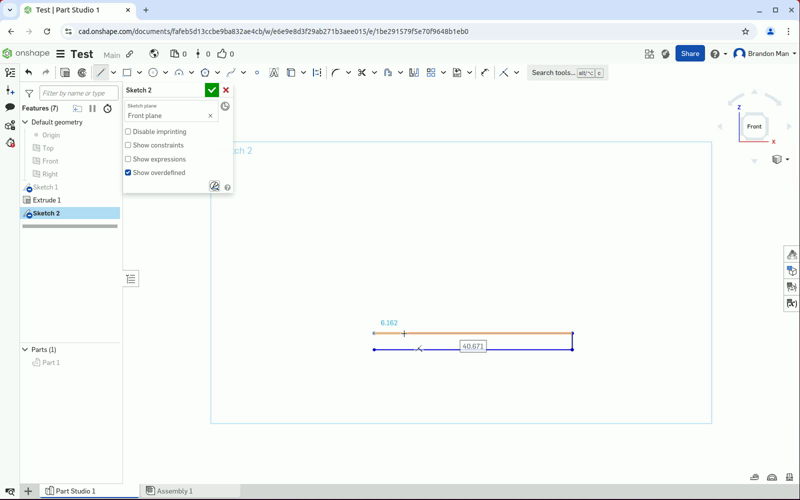
key_down(shift)
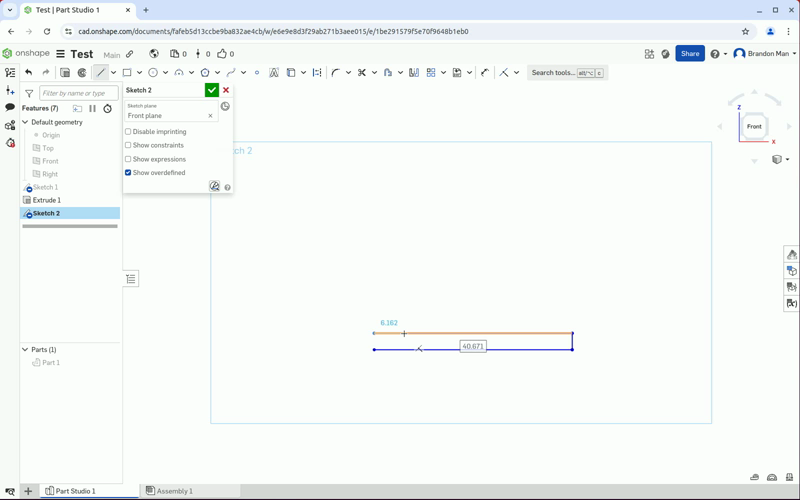
mouse_move(374, 349)
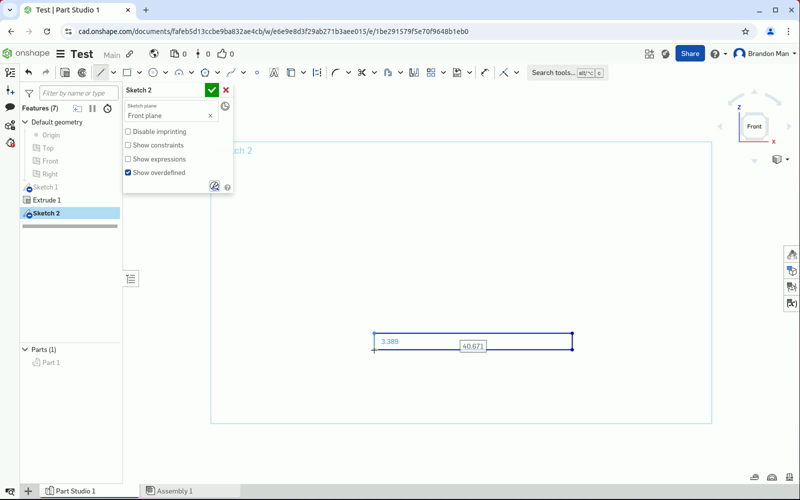
key_up(shift)
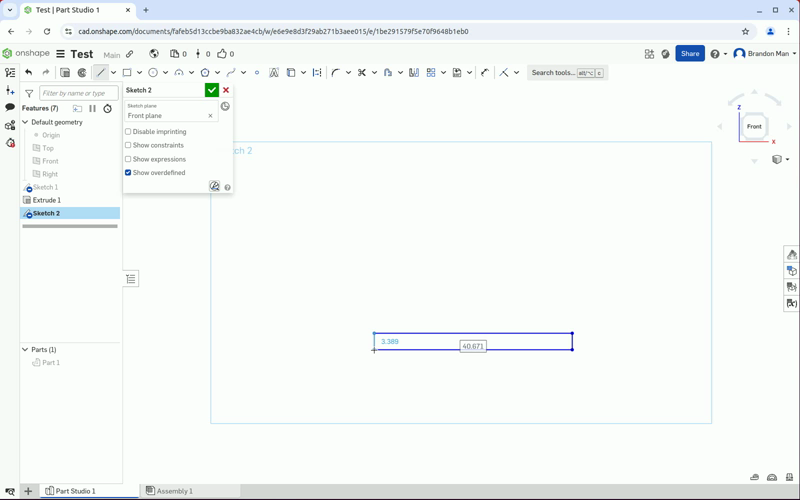
click(374, 349)
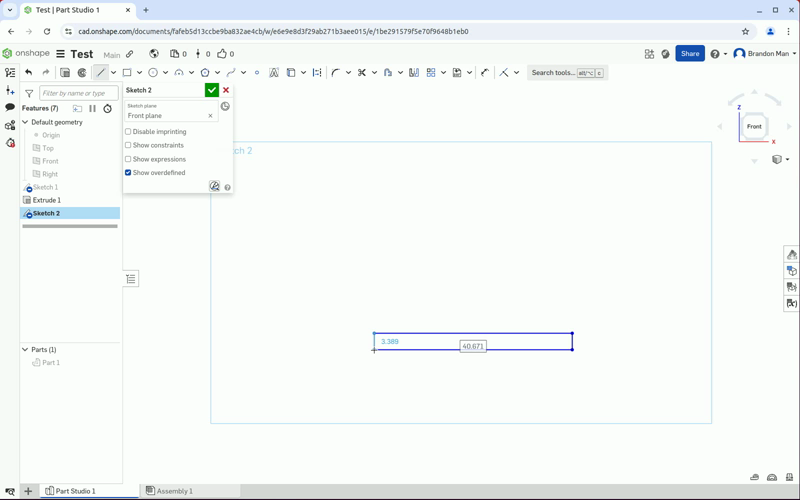
key(esc)
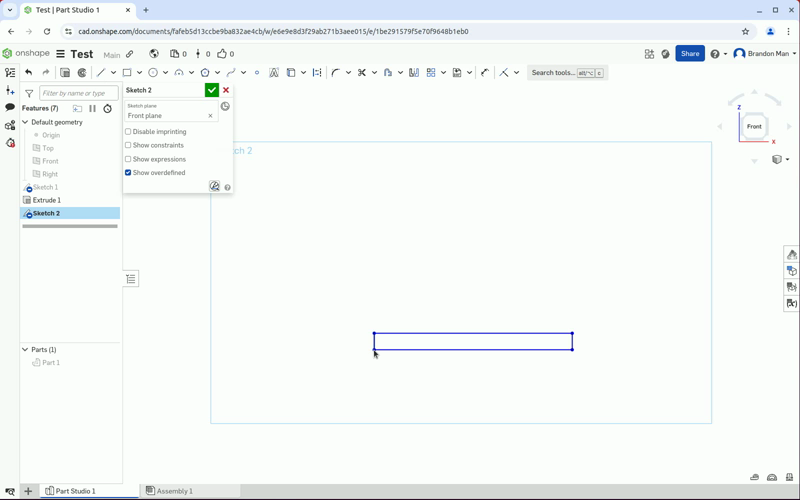
mouse_move(483, 342)
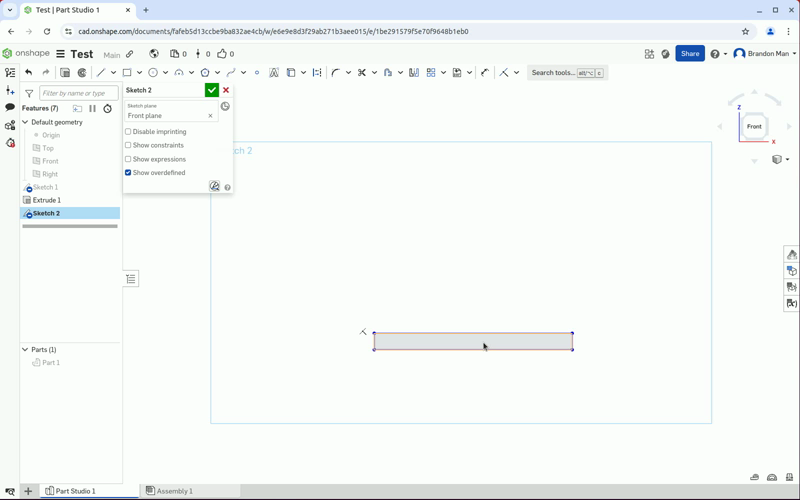
click(483, 342)
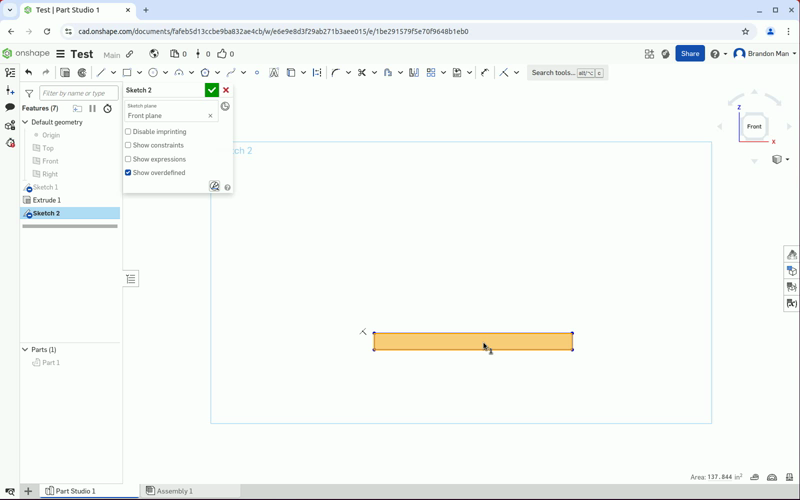
mouse_move(73, 352)
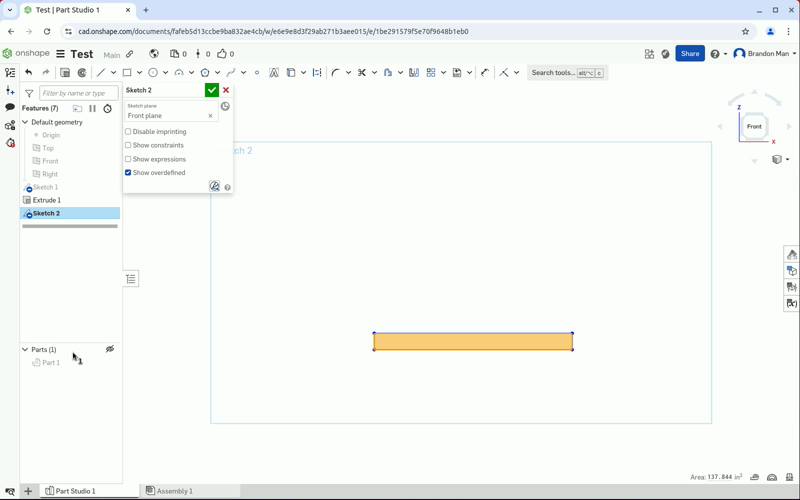
key(shift+y)
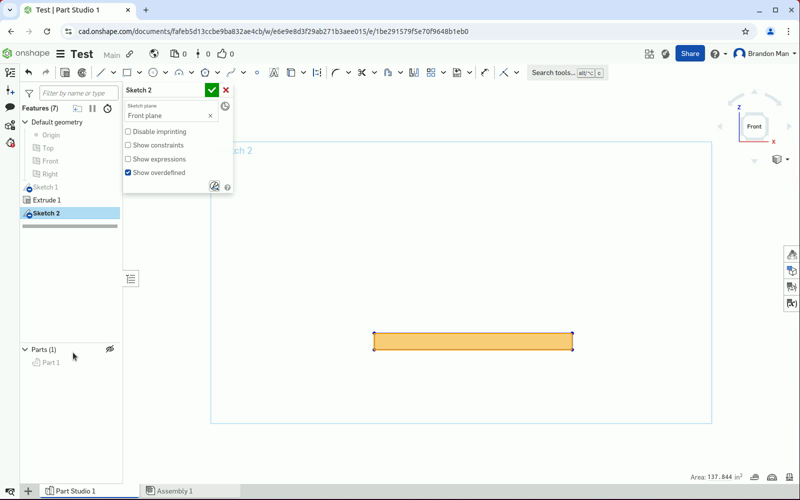
key(shift+e)
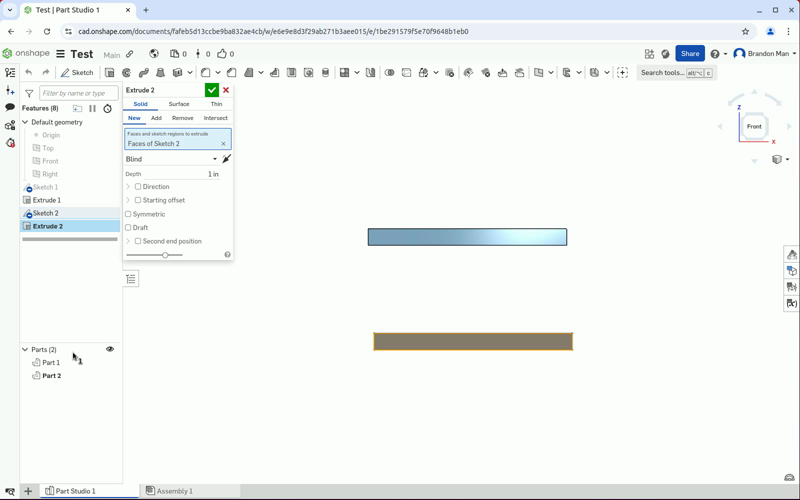
mouse_move(143, 106)
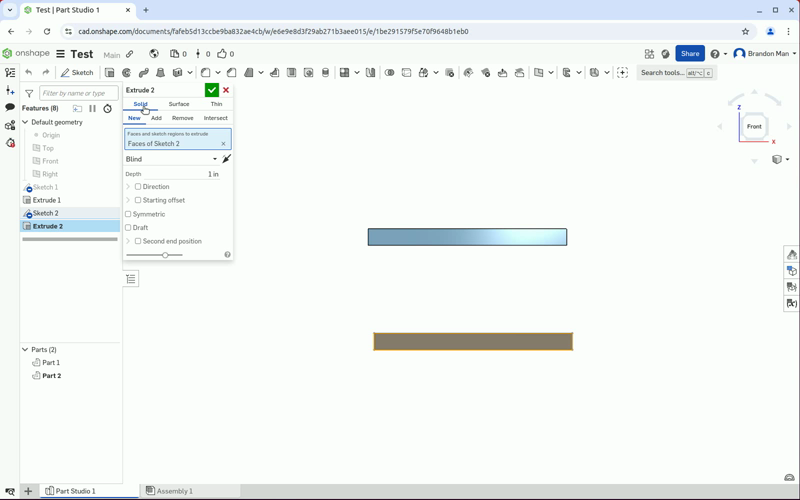
click(143, 106)
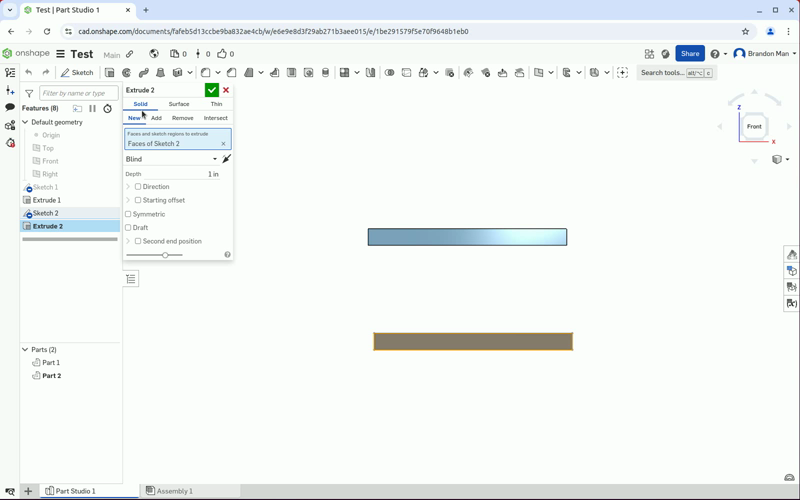
mouse_move(137, 120)
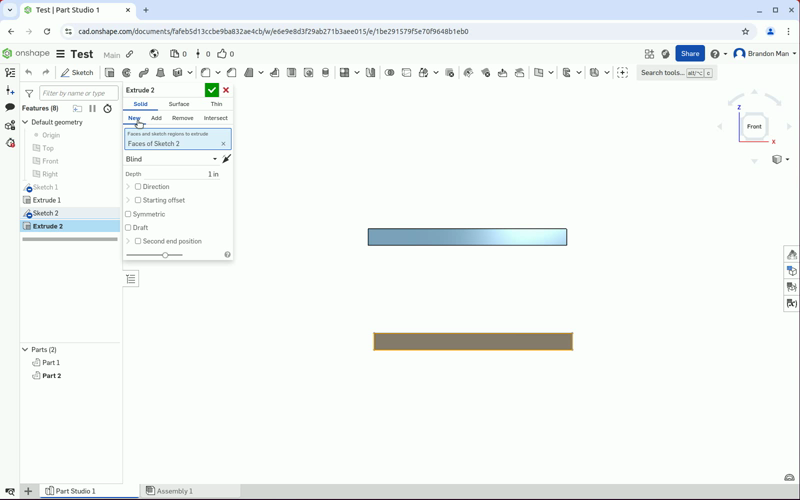
click(137, 120)
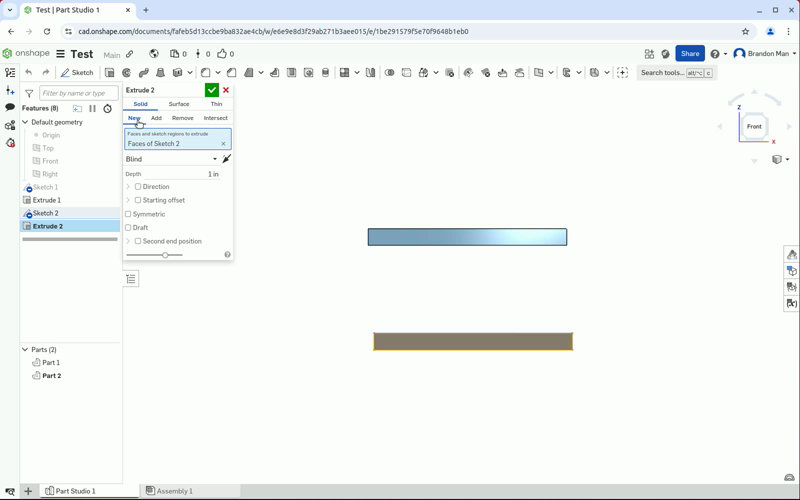
key(tab, 4)
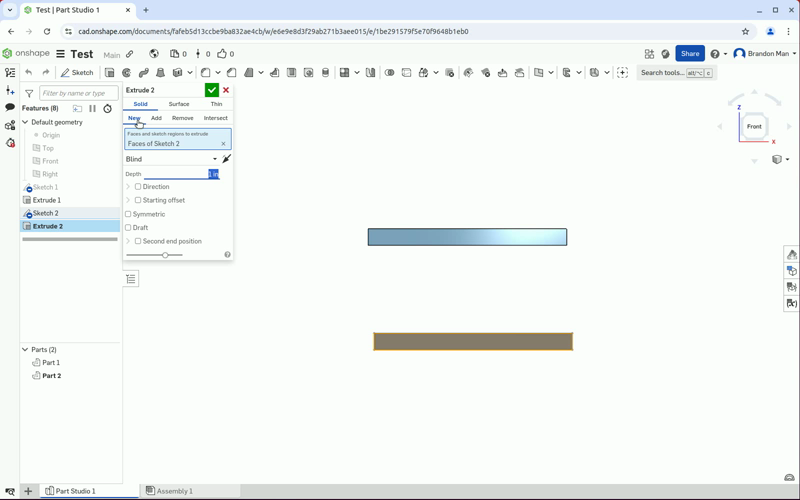
text(20.46)
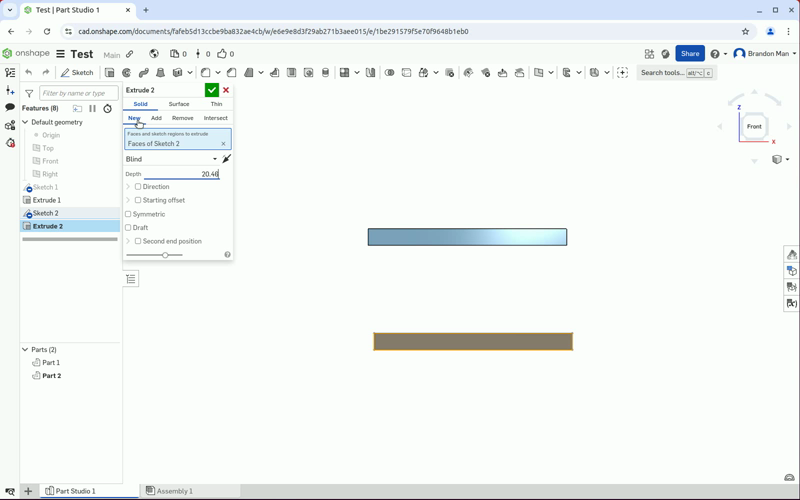
key(enter)
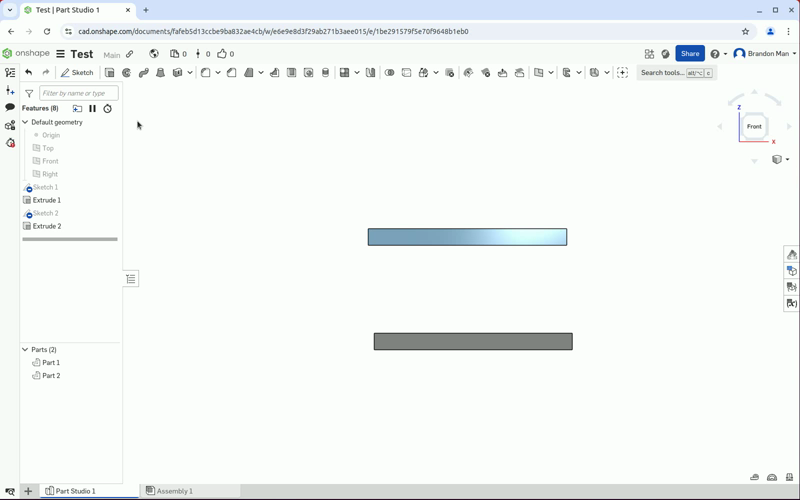
key(shift+h)
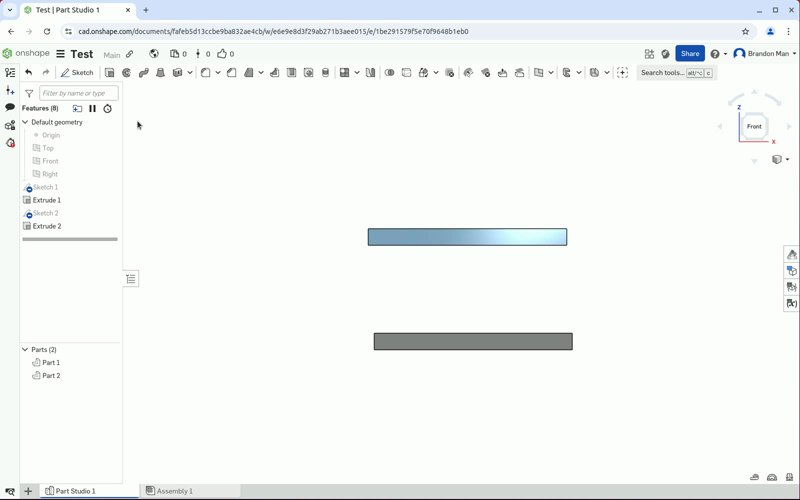
key(shift+h)
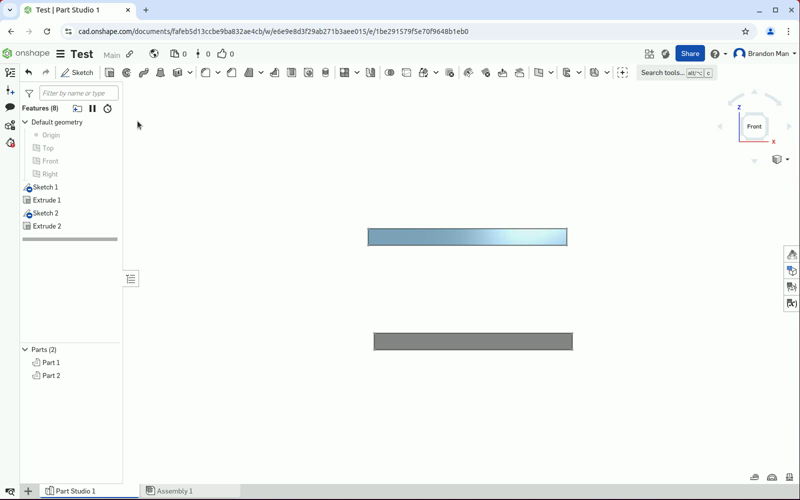
key(shift+7)
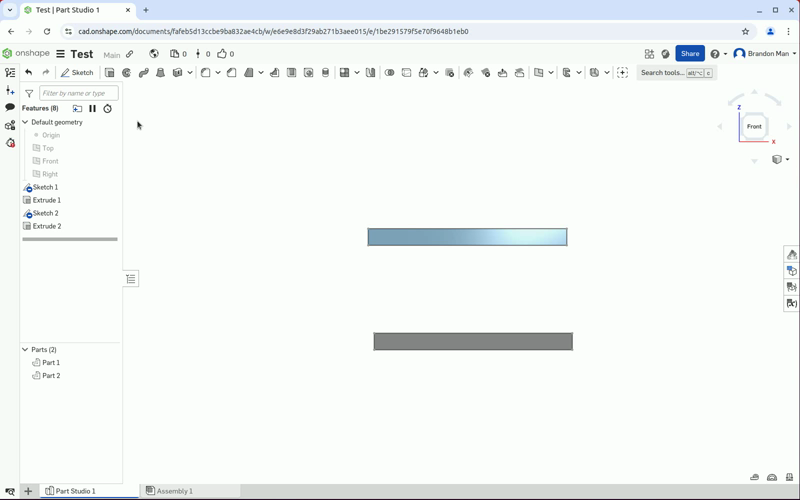
key(left, 2)
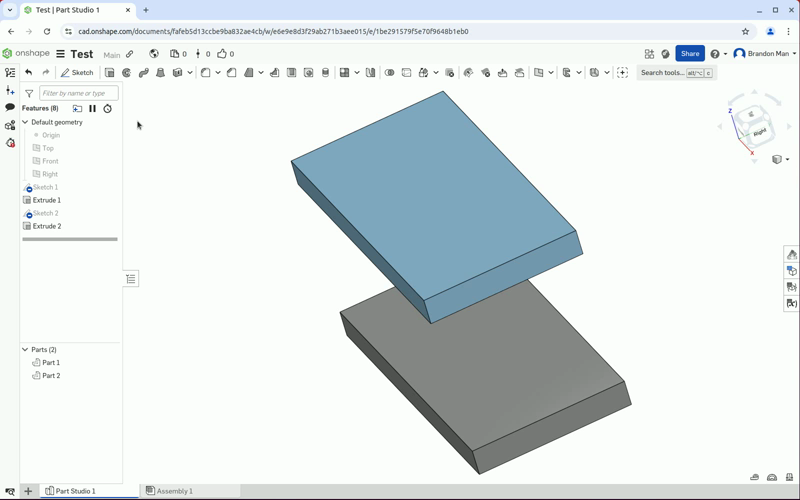
key(down, 2)
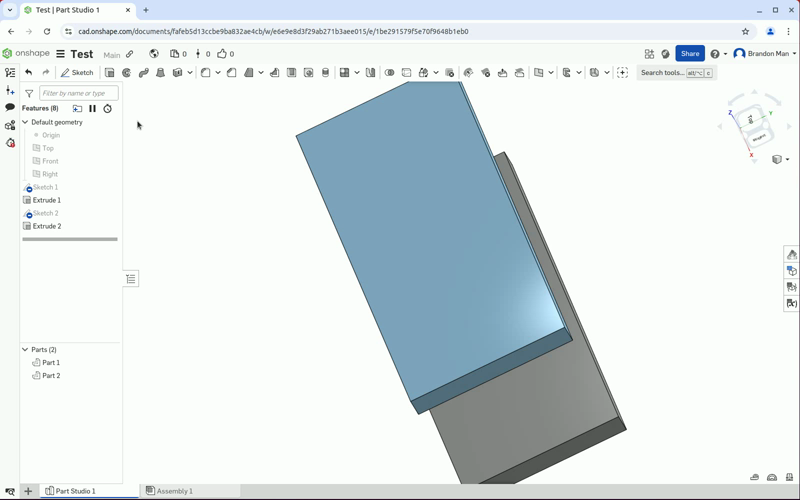
key(up, 2)
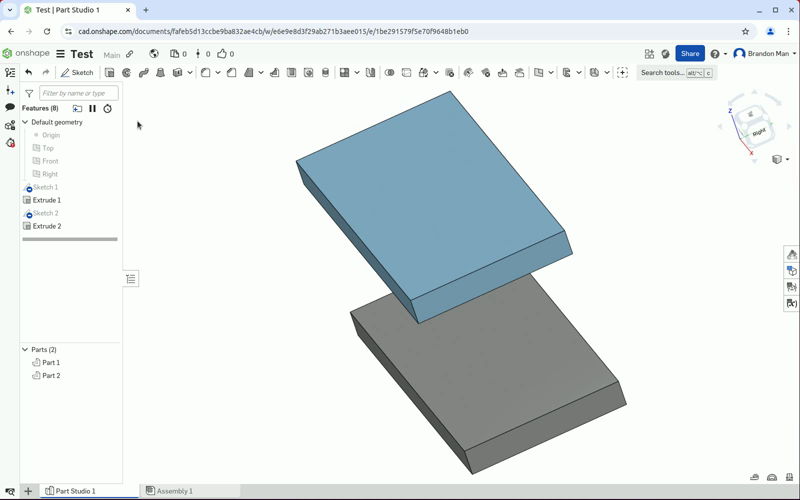
key(right, 2)
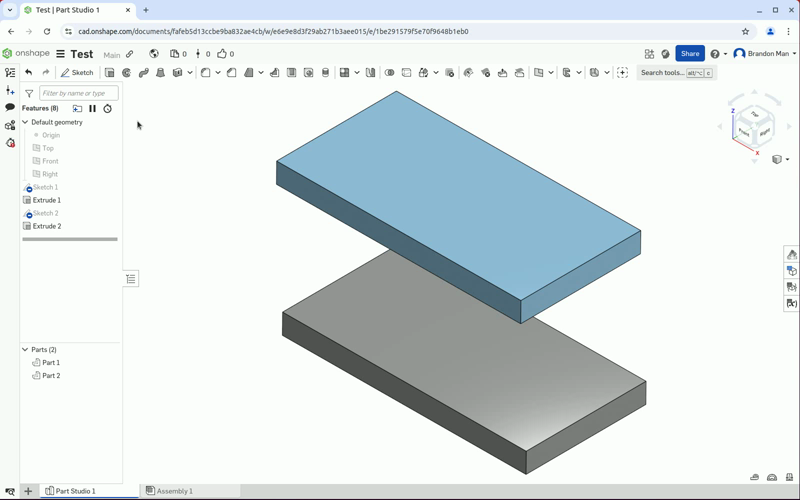
mouse_move(73, 189)
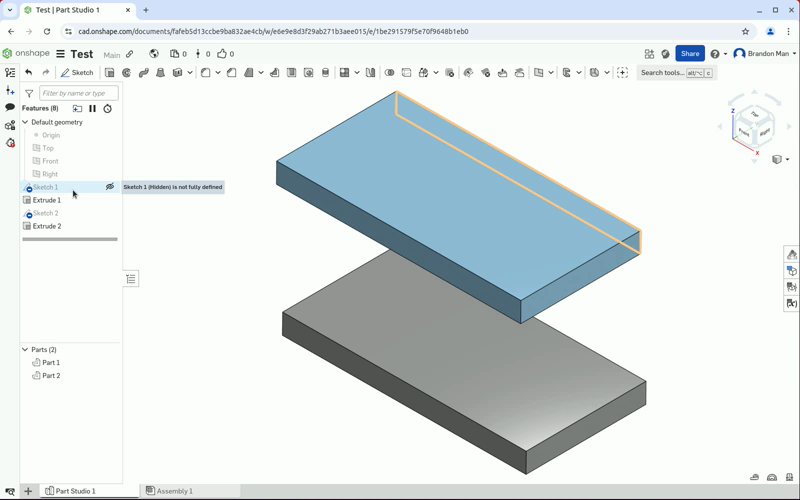
click(73, 189)